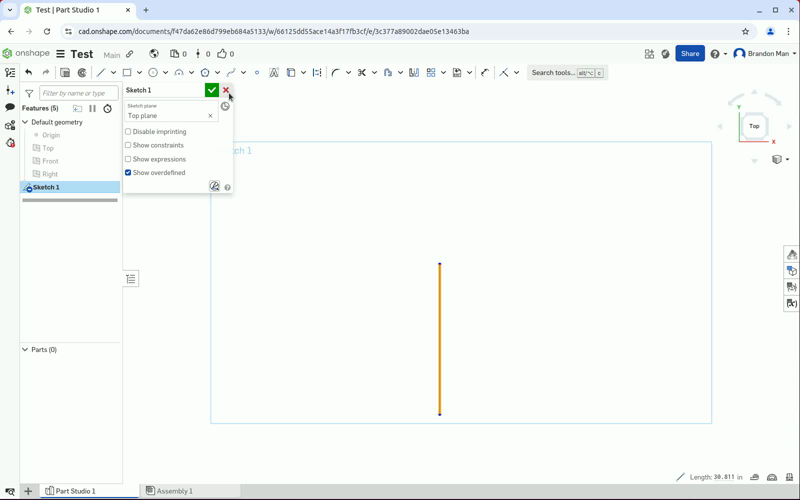
key(shift+h)
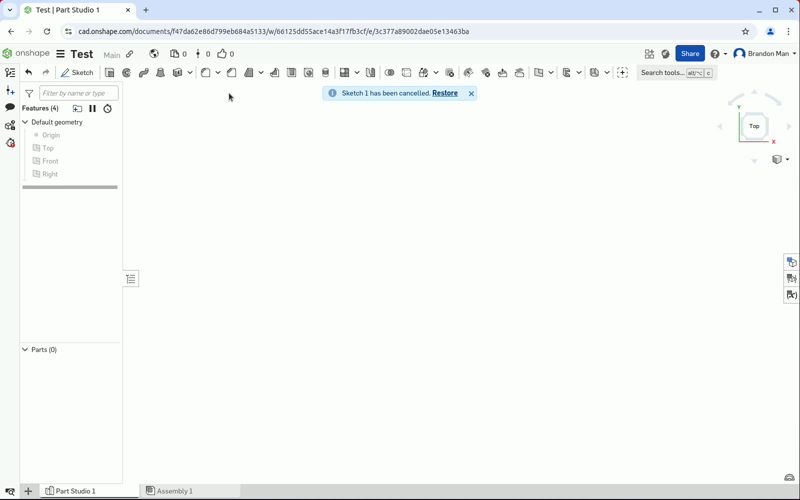
mouse_move(73, 352)
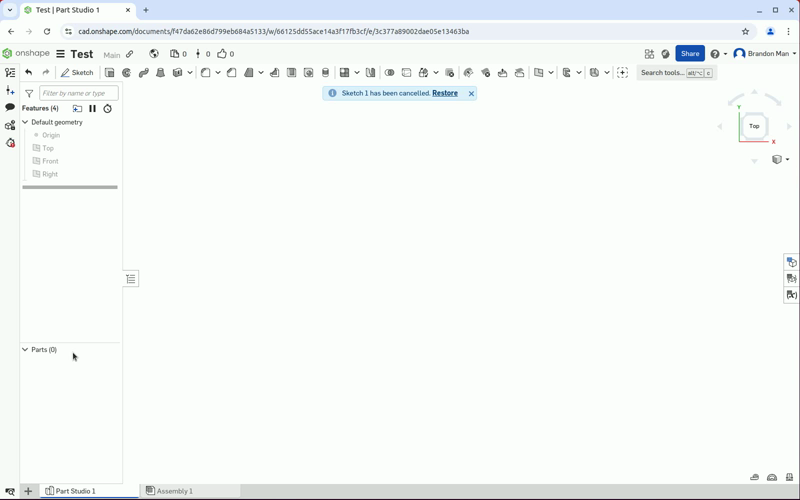
key(y)
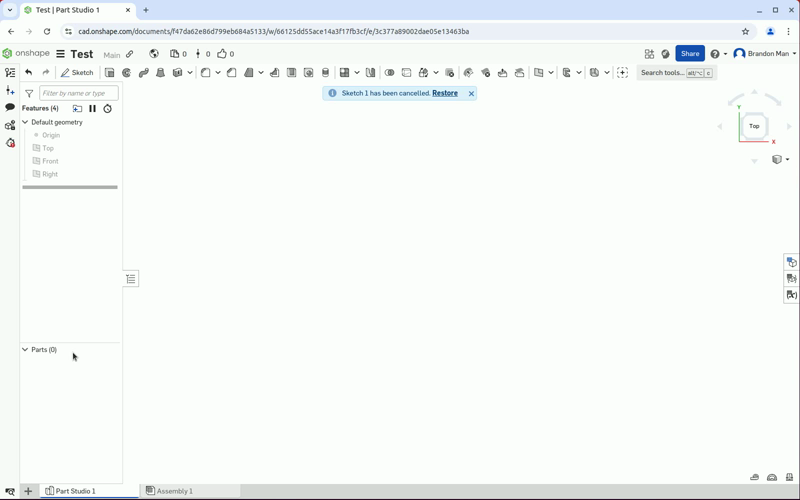
key(shift+p)
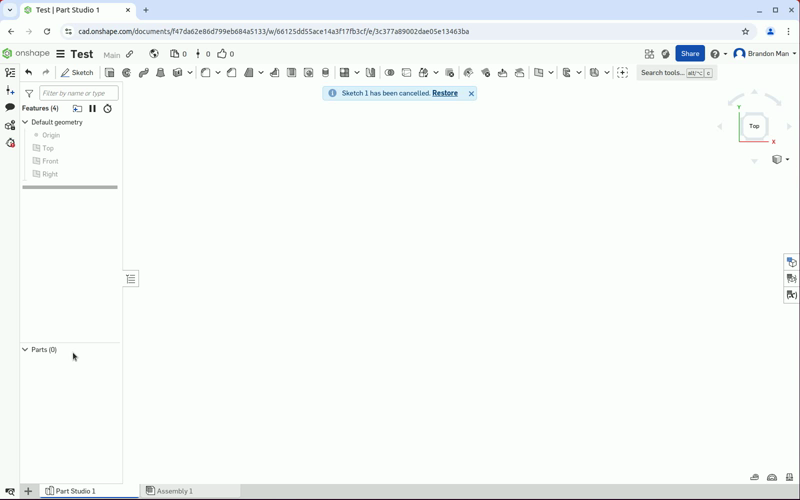
key(space)
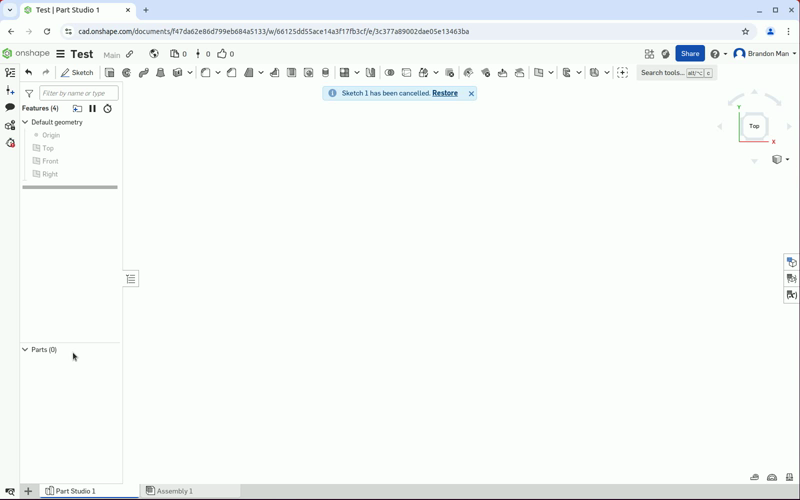
key_down(shift)
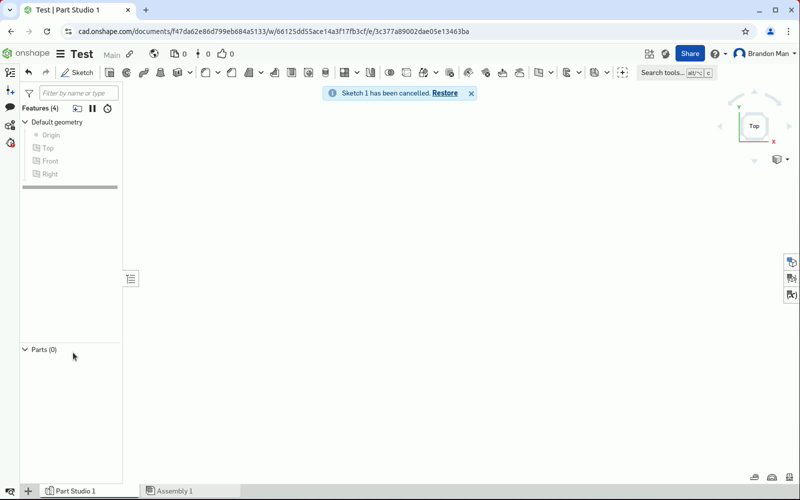
key(up)
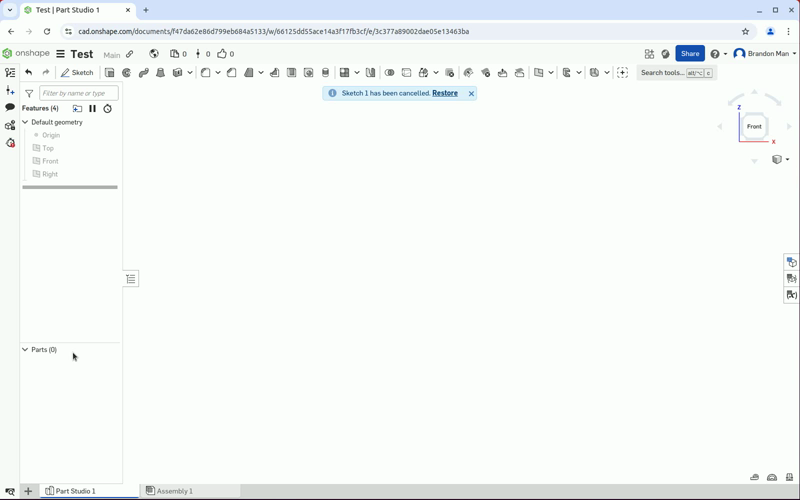
key_up(shift)
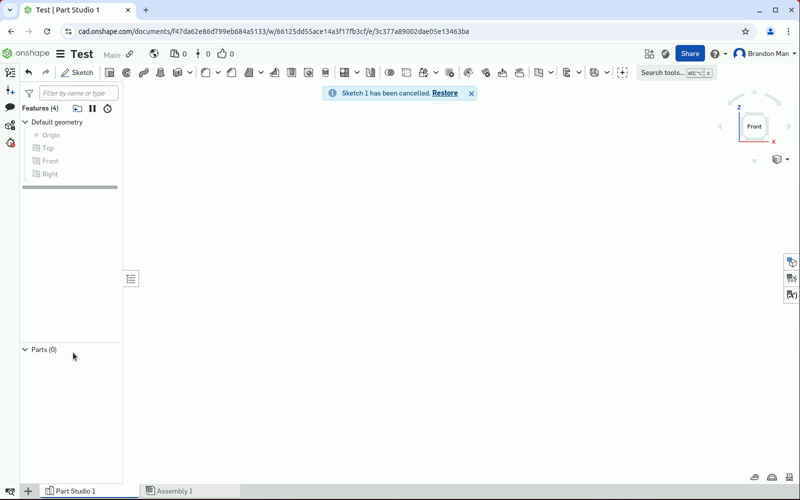
mouse_move(73, 352)
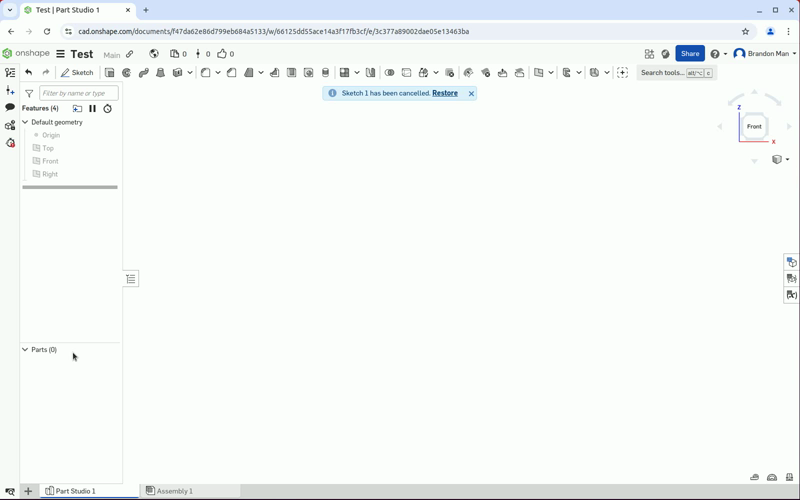
key(shift+y)
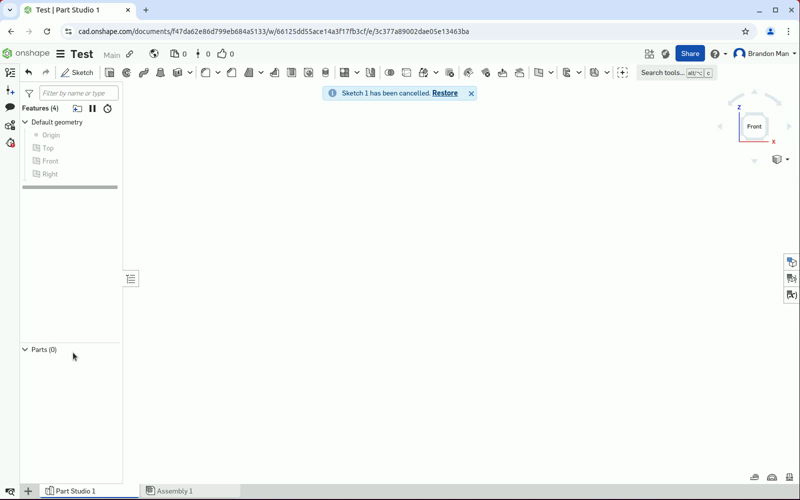
key(shift+s)
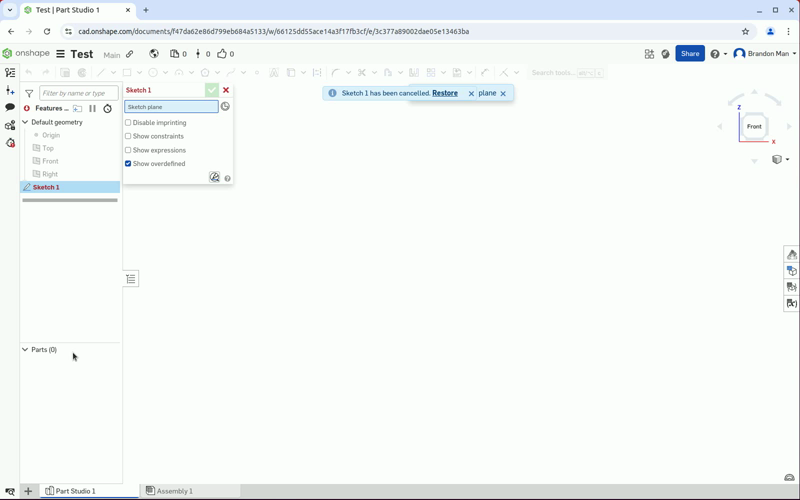
mouse_move(73, 163)
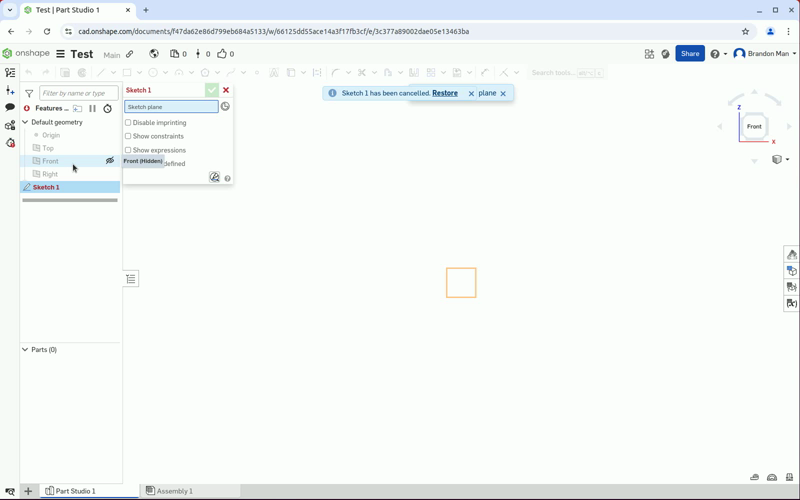
click(73, 163)
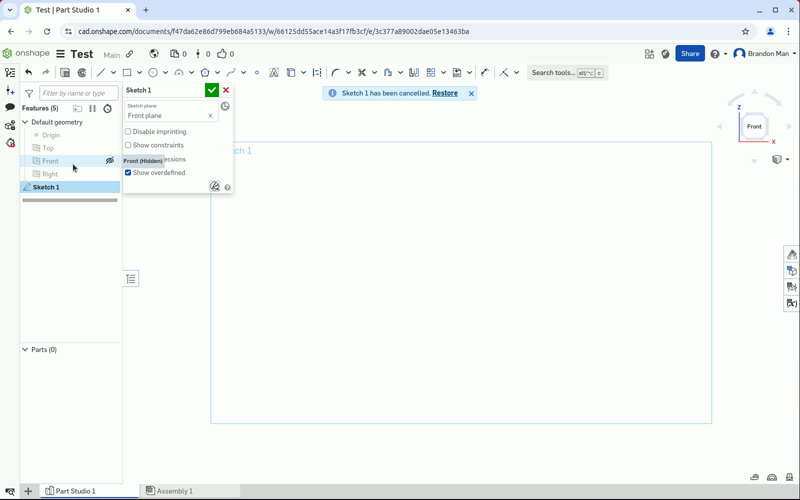
mouse_move(73, 352)
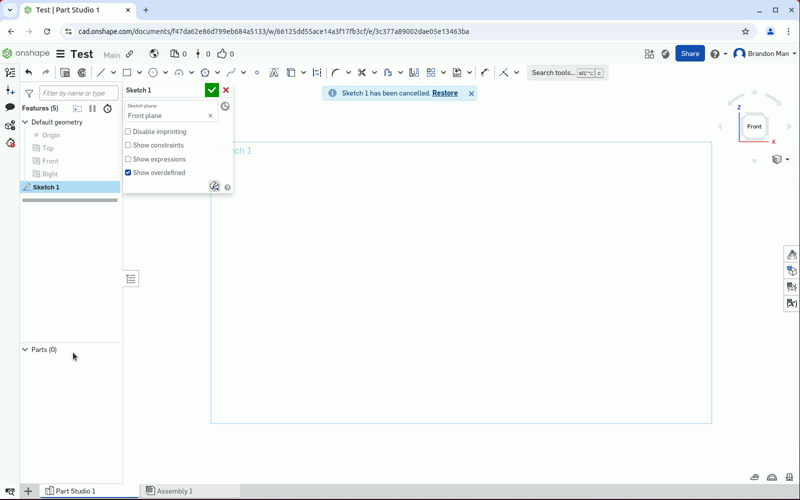
key(y)
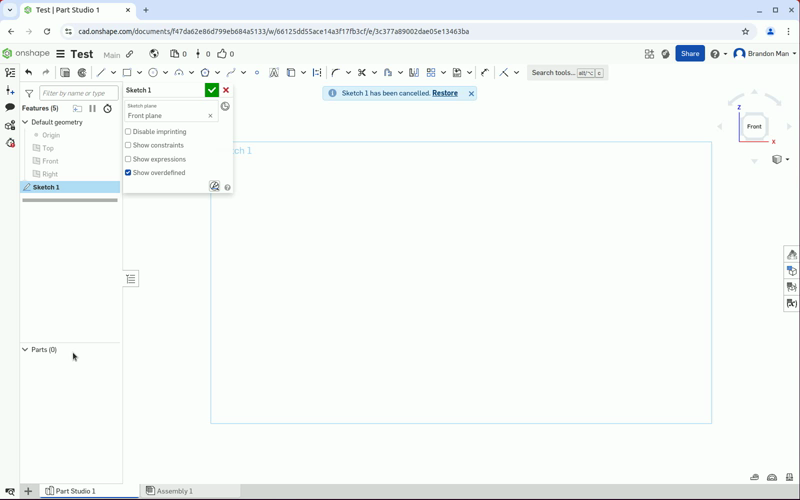
key(l)
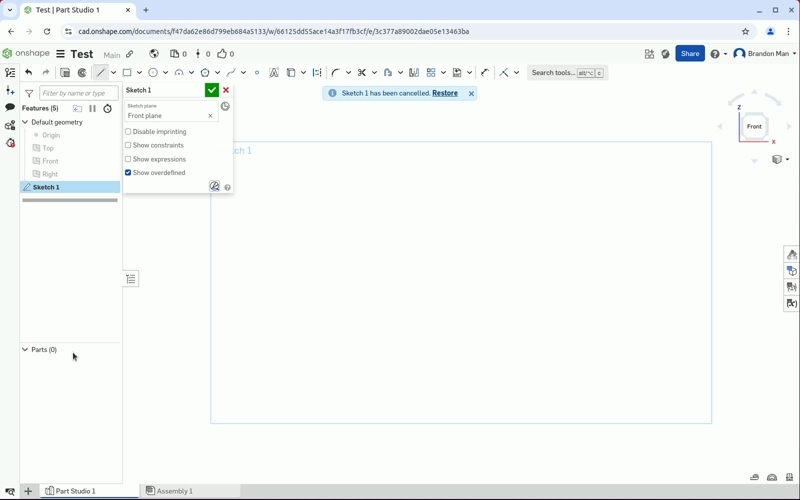
key_down(shift)
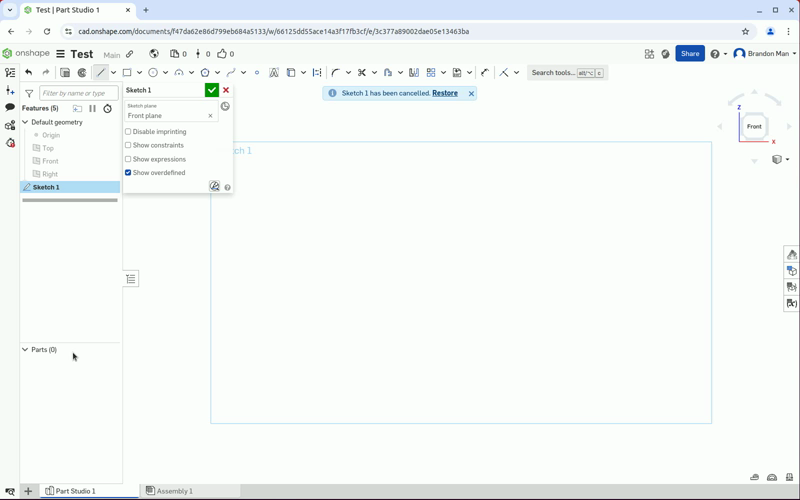
mouse_move(348, 282)
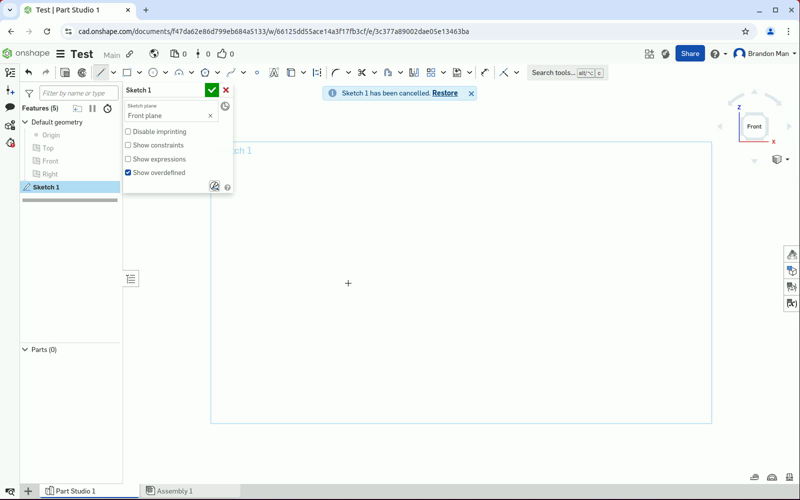
click(348, 282)
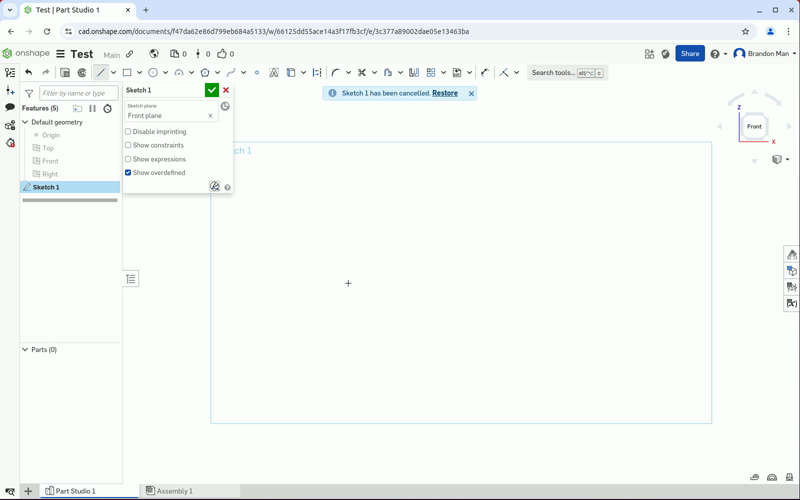
key_up(shift)
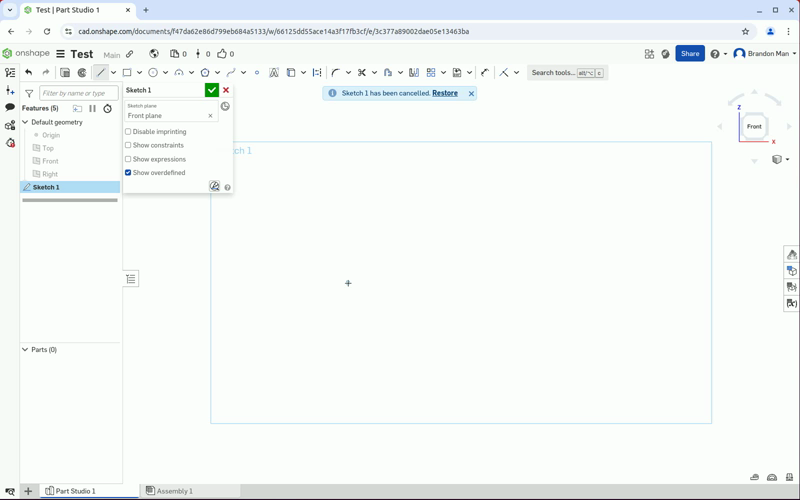
key_down(shift)
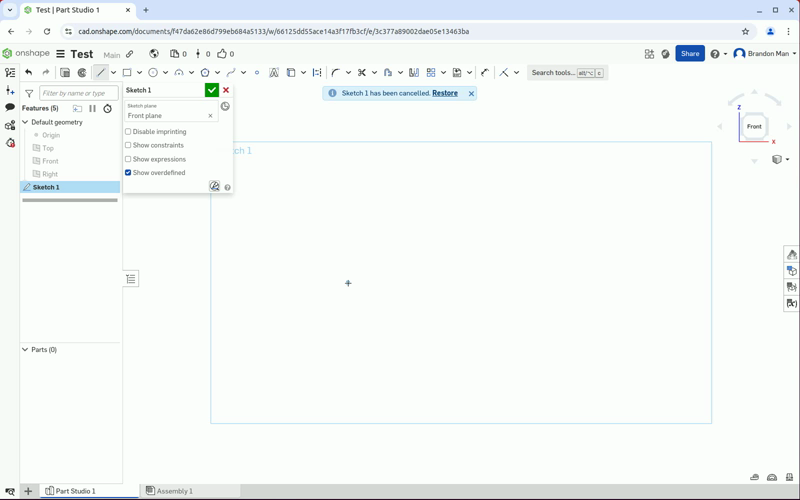
mouse_move(460, 282)
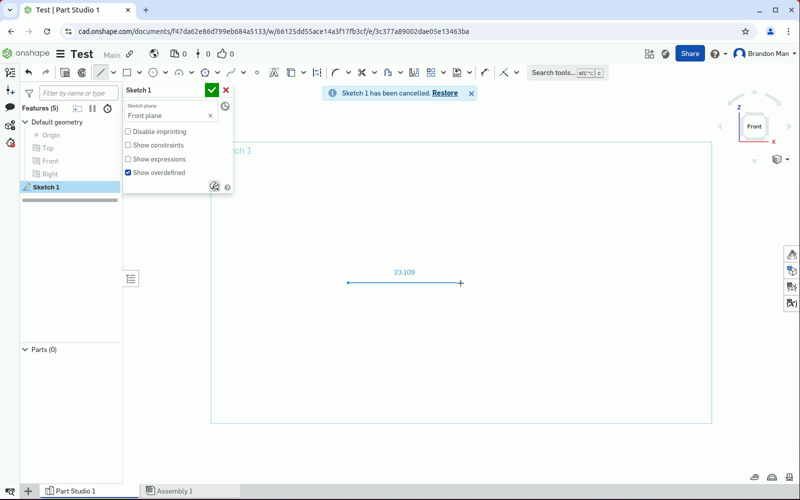
click(460, 282)
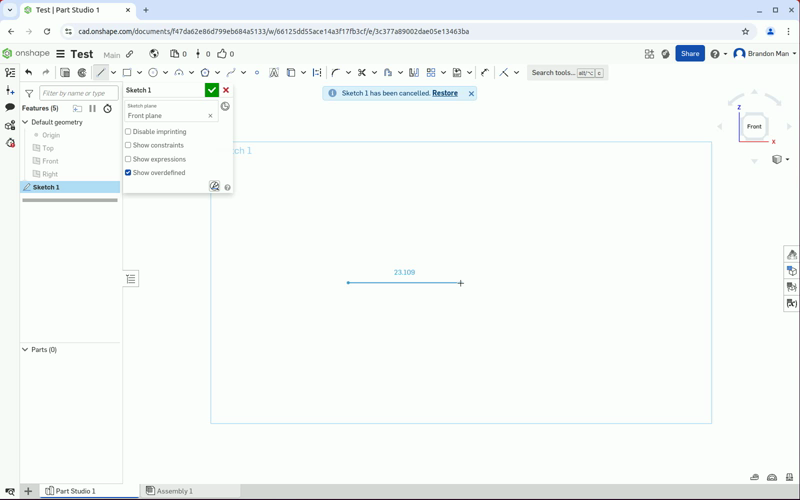
key_up(shift)
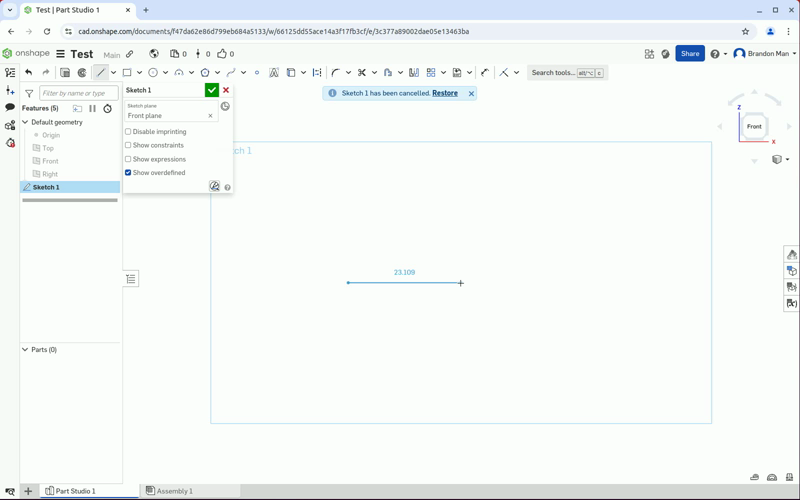
key_down(shift)
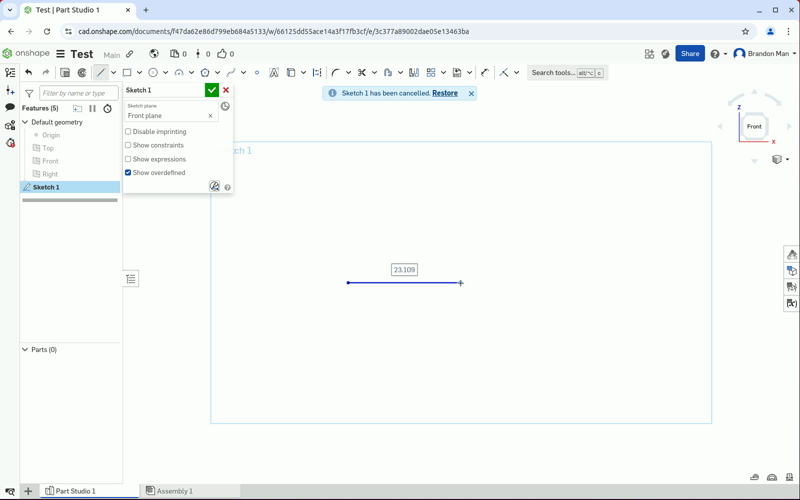
mouse_move(460, 170)
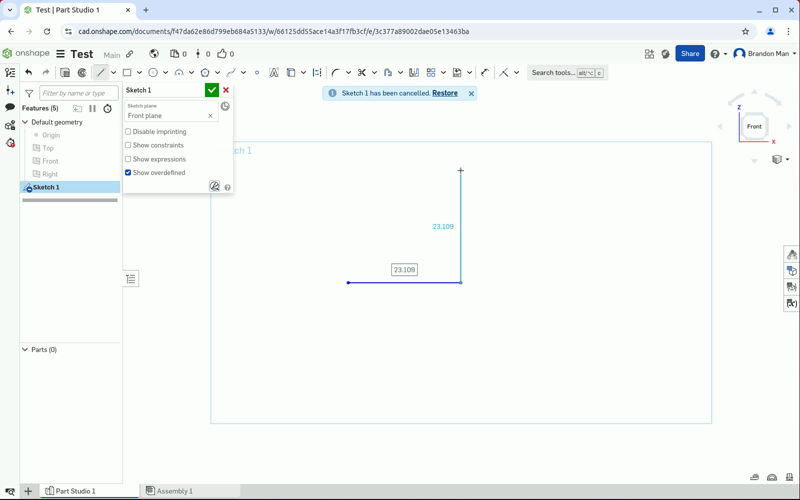
click(460, 170)
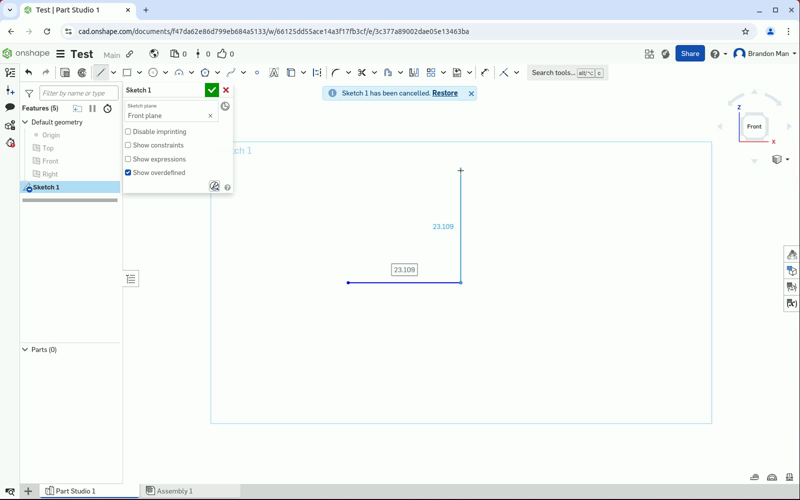
key_up(shift)
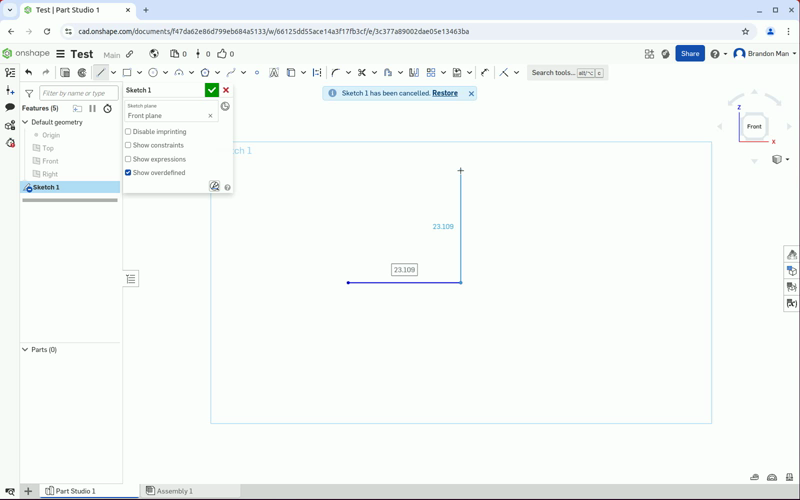
key_down(shift)
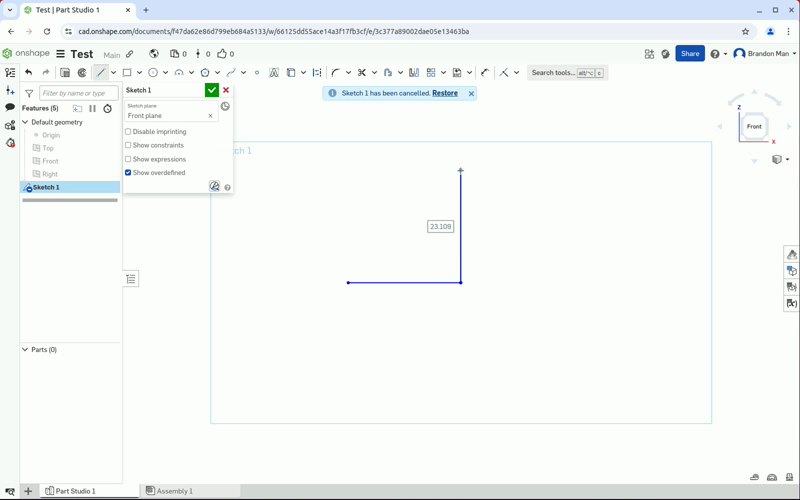
mouse_move(348, 170)
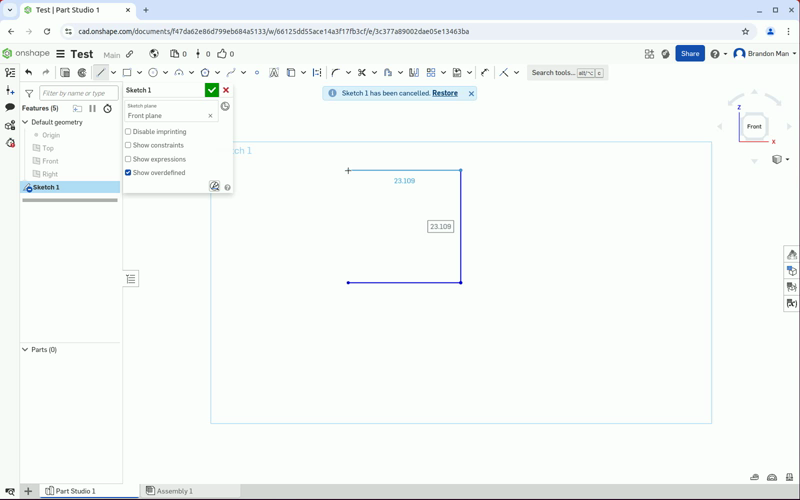
click(348, 170)
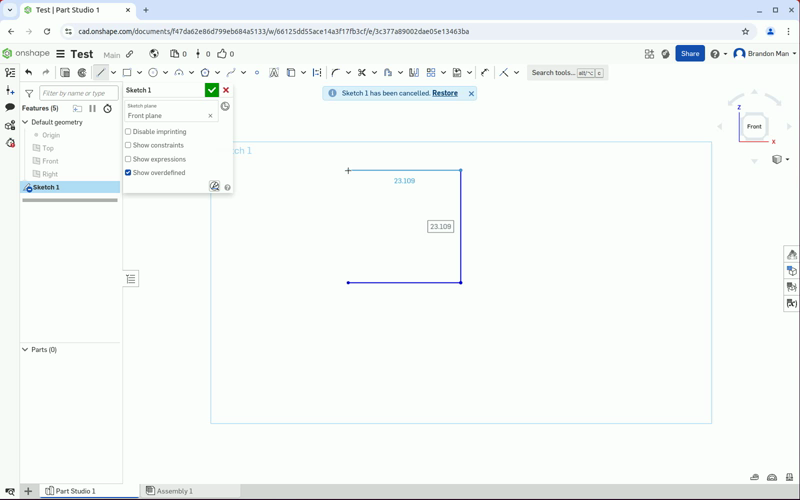
key_up(shift)
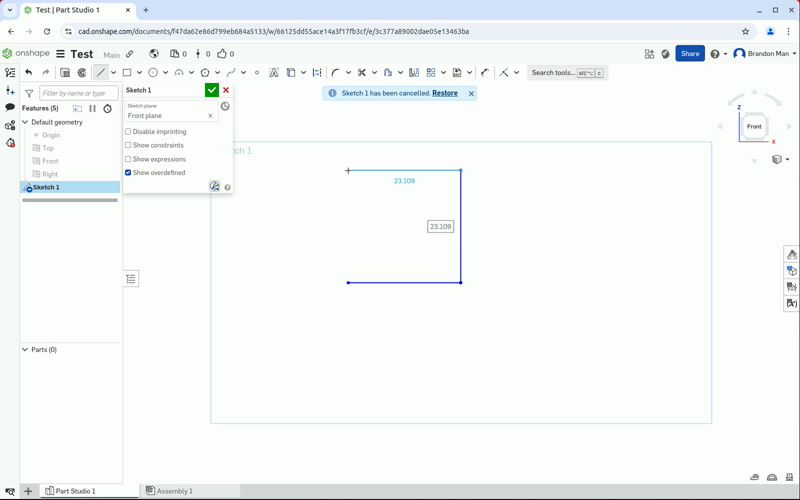
key_down(shift)
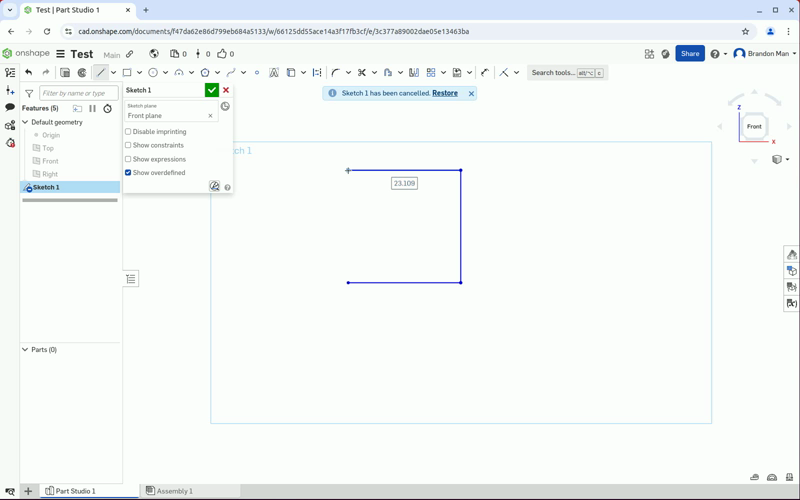
mouse_move(348, 282)
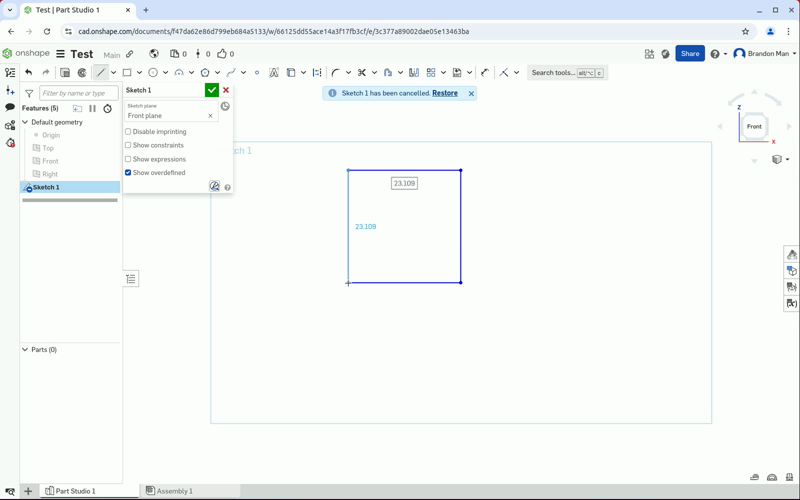
key_up(shift)
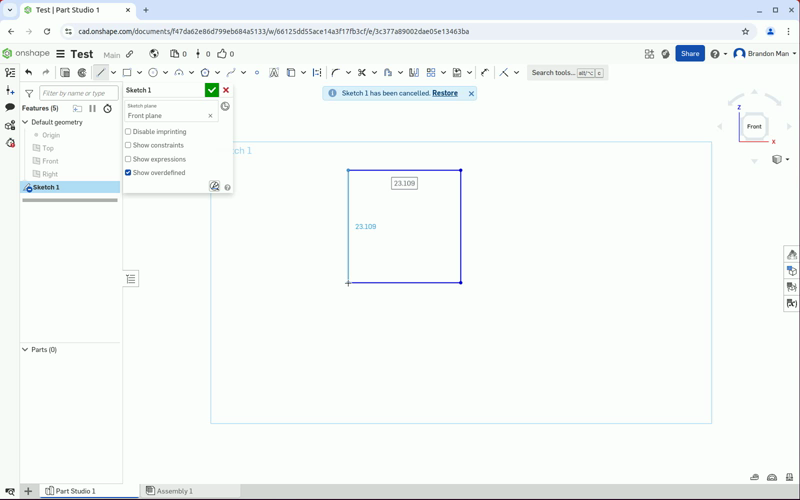
click(348, 282)
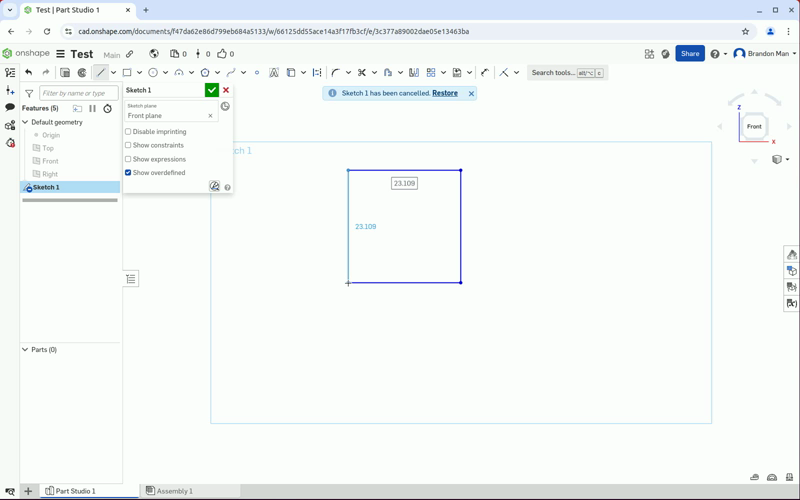
key(esc)
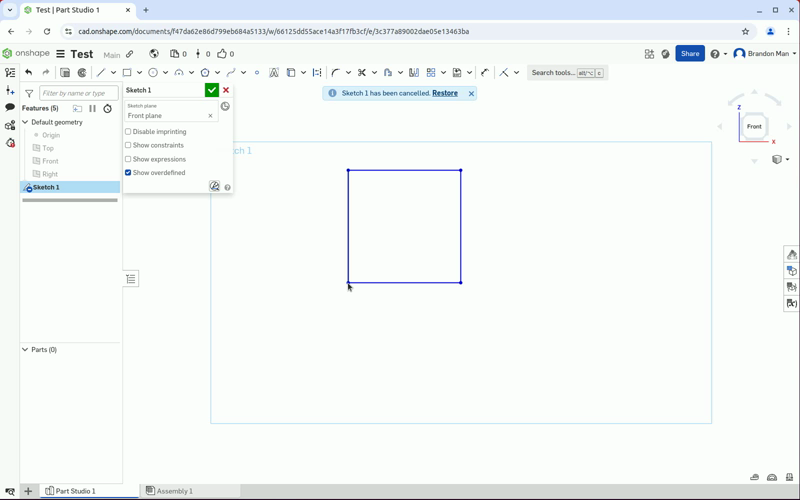
mouse_move(448, 242)
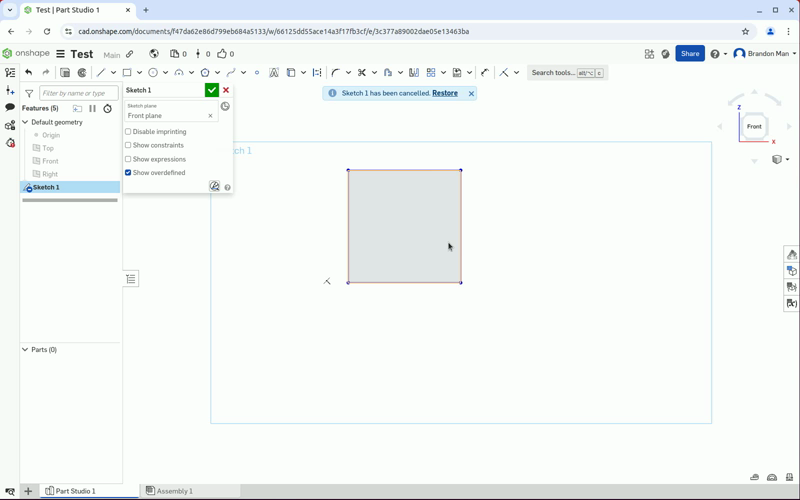
click(448, 242)
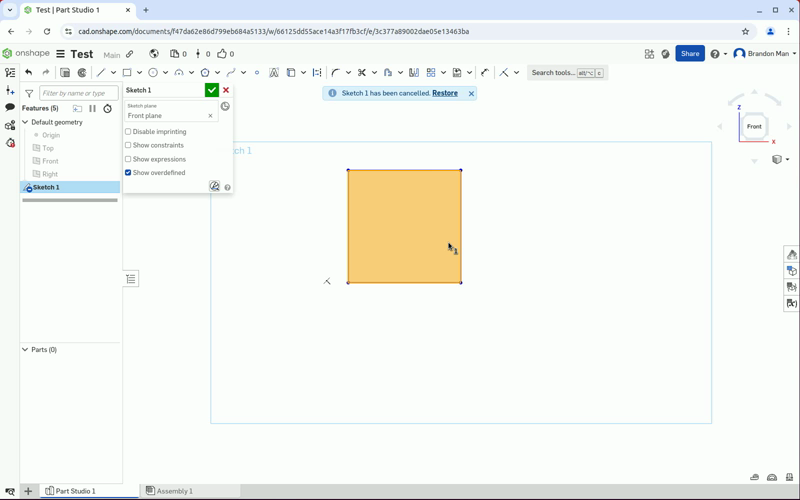
mouse_move(73, 352)
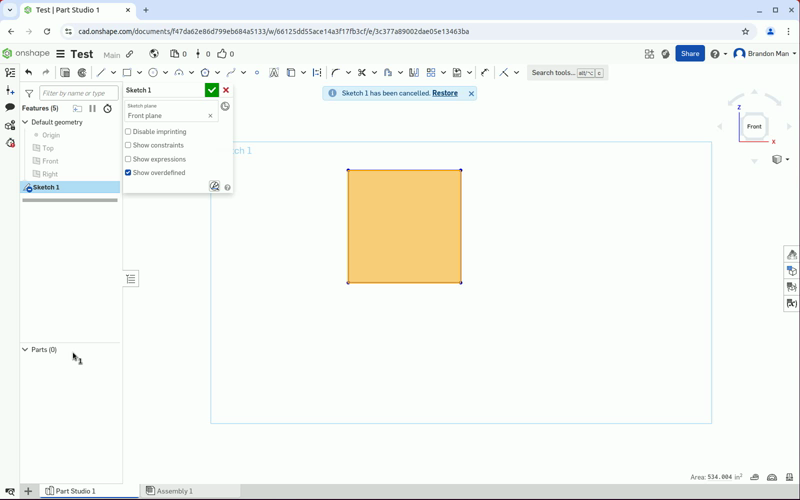
key(shift+y)
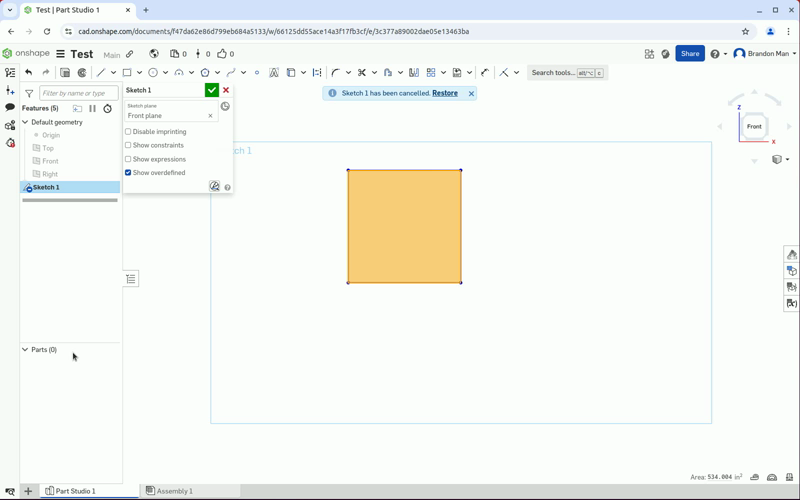
key(shift+e)
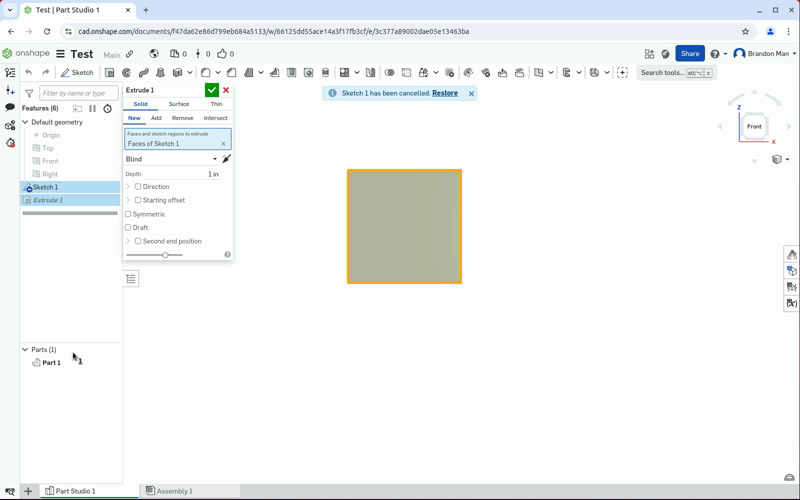
mouse_move(143, 106)
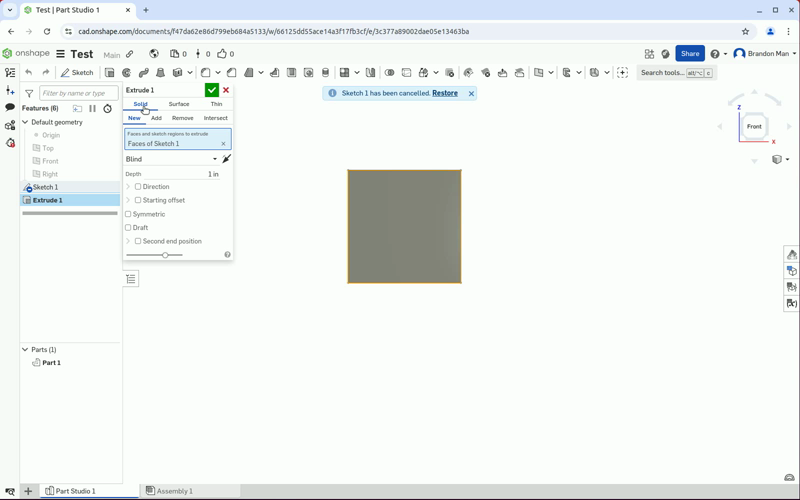
click(143, 106)
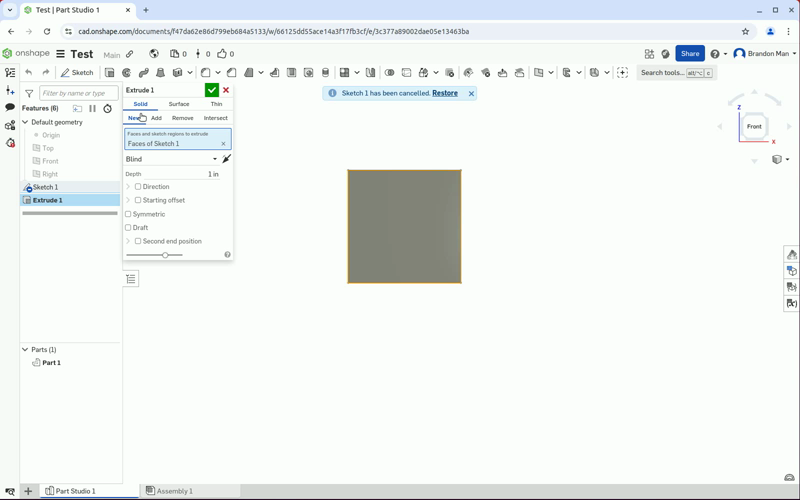
mouse_move(137, 120)
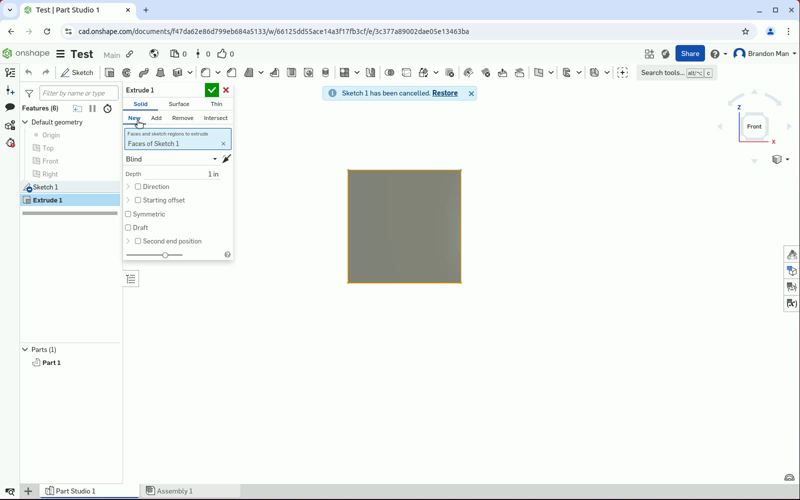
click(137, 120)
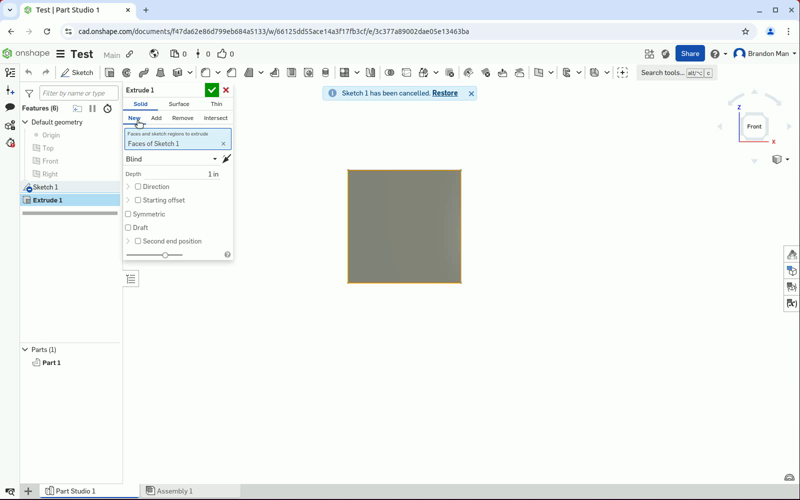
key(tab, 4)
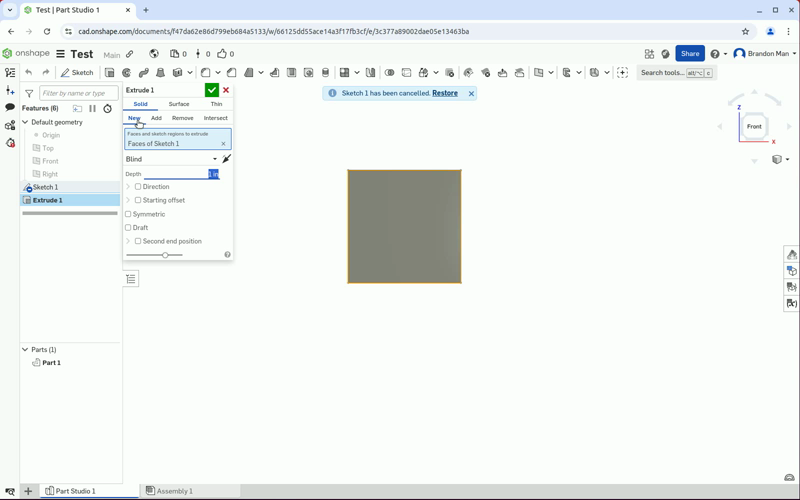
text(23.108)
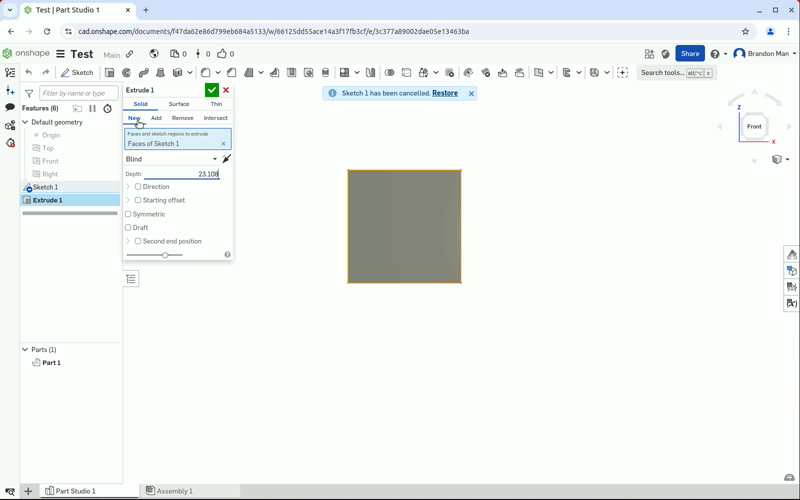
key(enter)
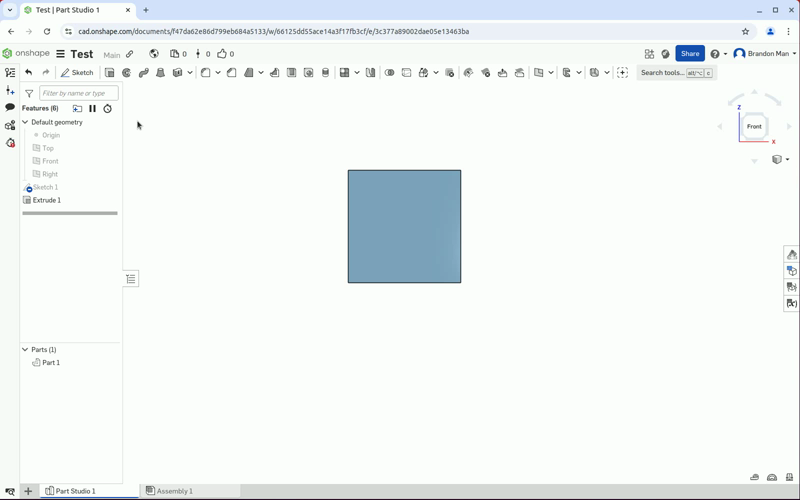
key(shift+h)
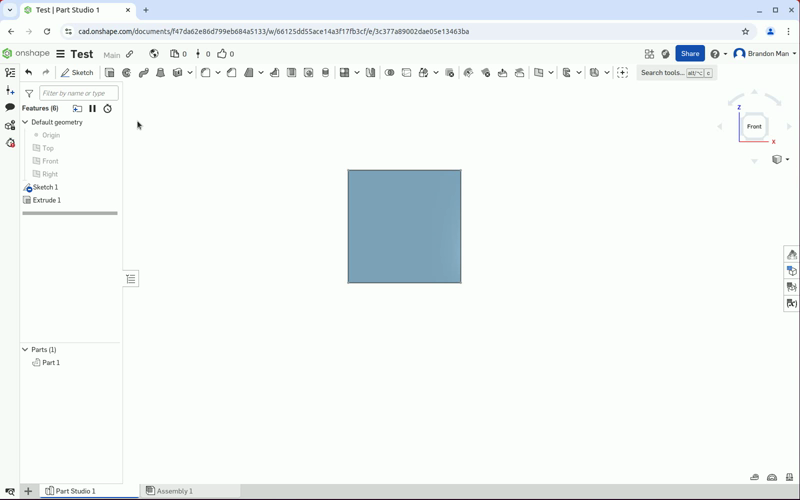
key(shift+h)
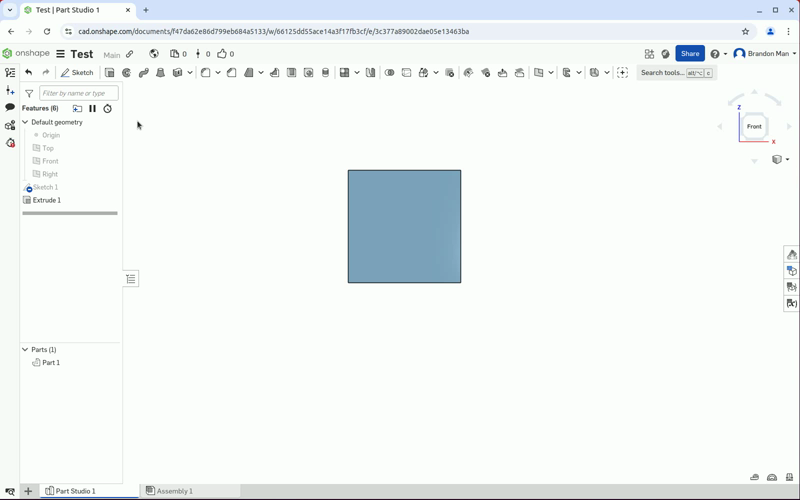
mouse_move(73, 189)
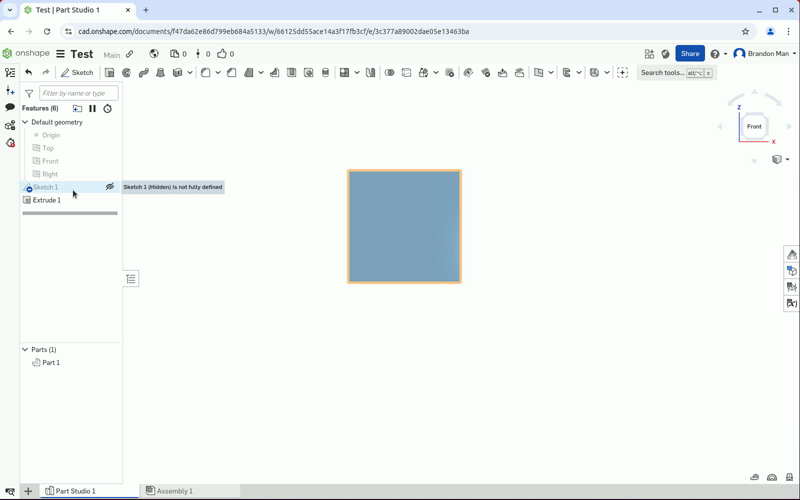
click(73, 189)
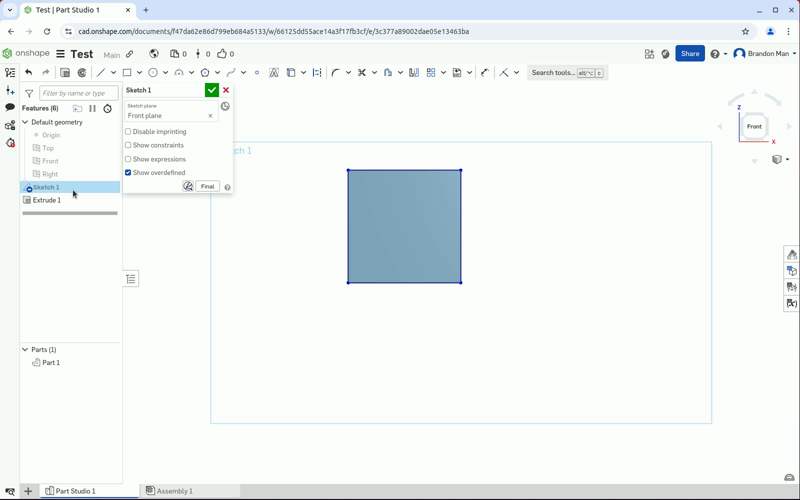
mouse_move(229, 92)
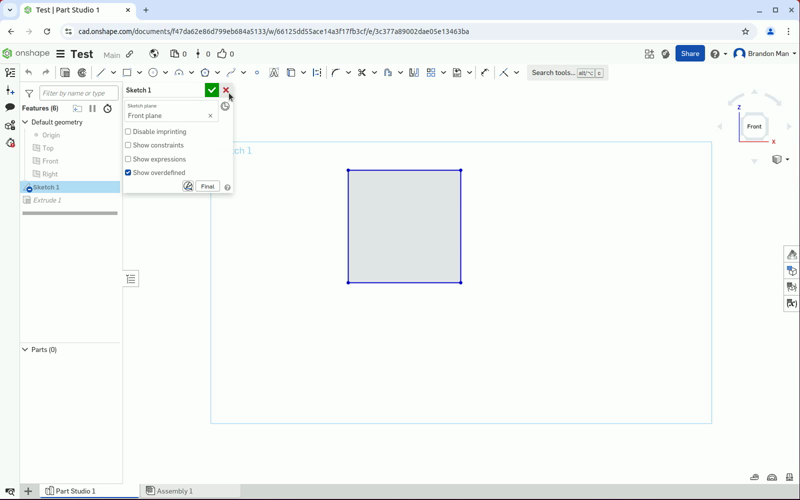
click(229, 92)
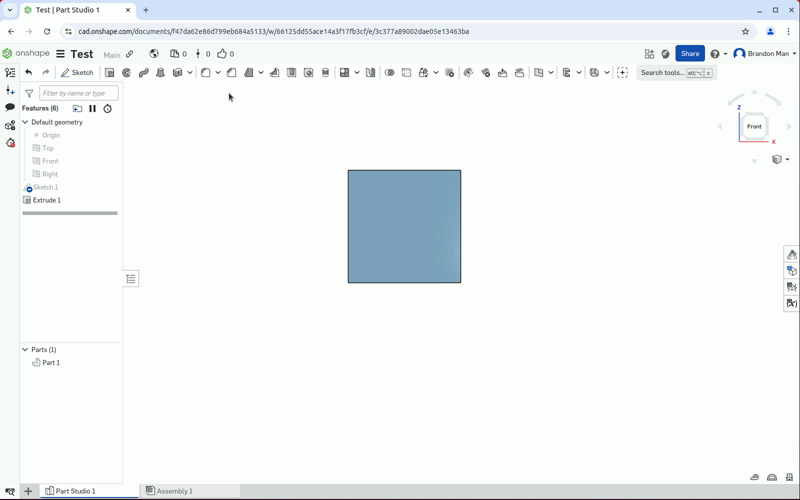
mouse_move(541, 75)
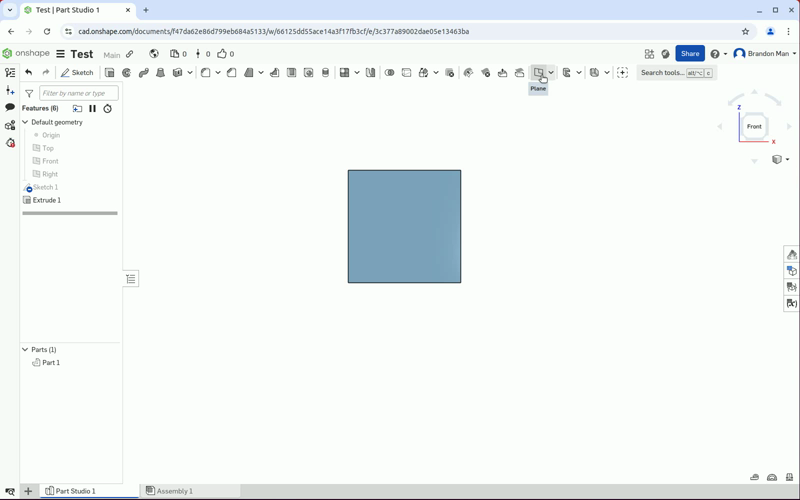
click(541, 75)
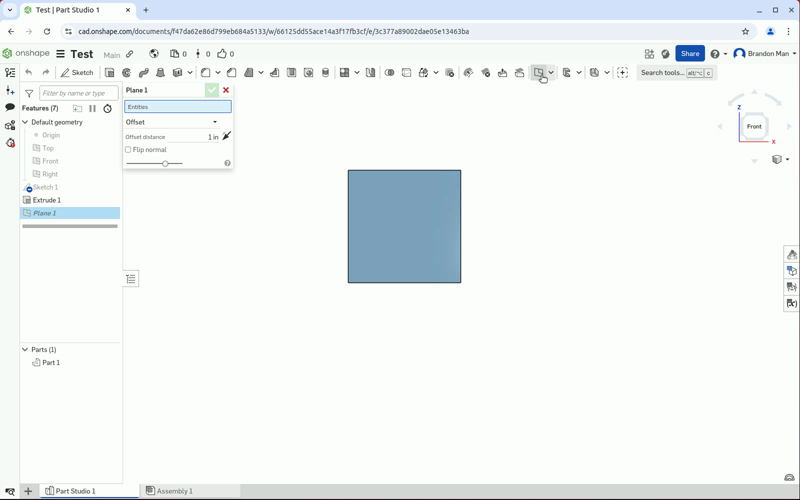
mouse_move(73, 163)
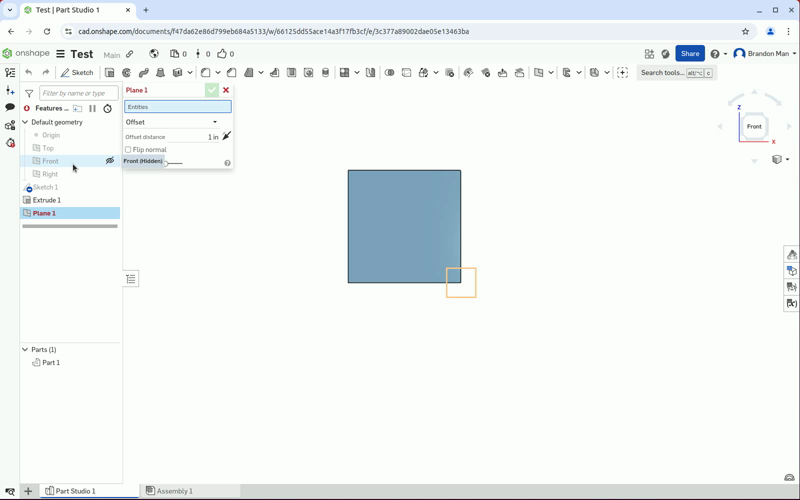
click(73, 163)
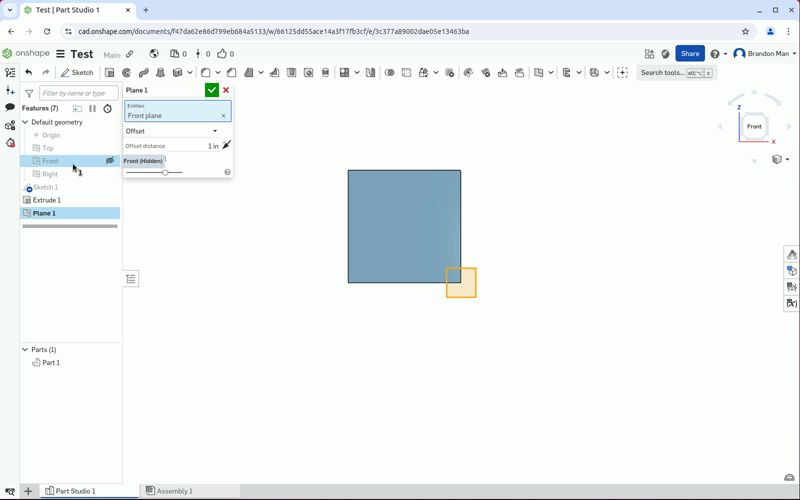
key(tab, 2)
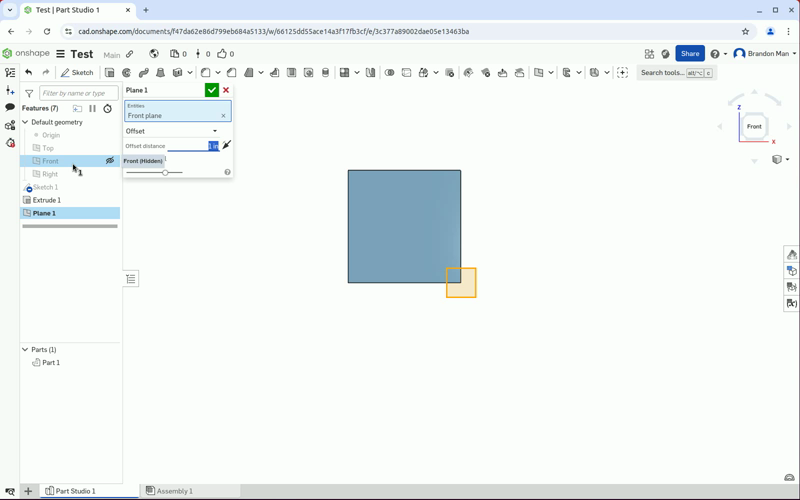
text(23.108)
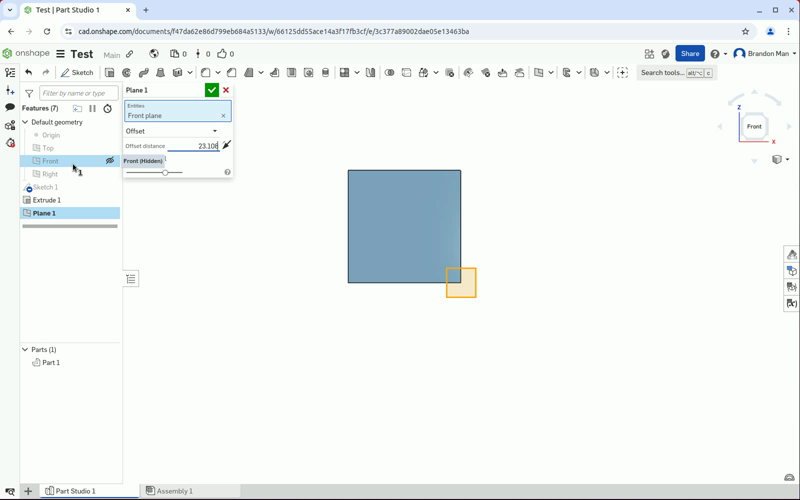
key(enter, 2)
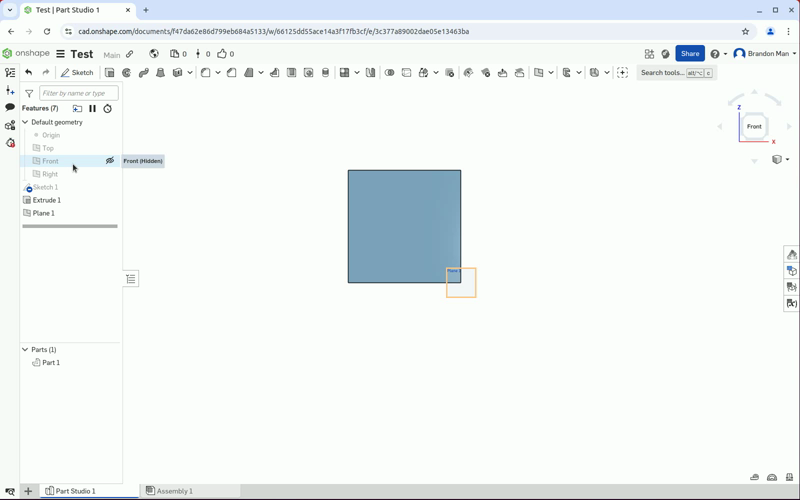
key(shift+s)
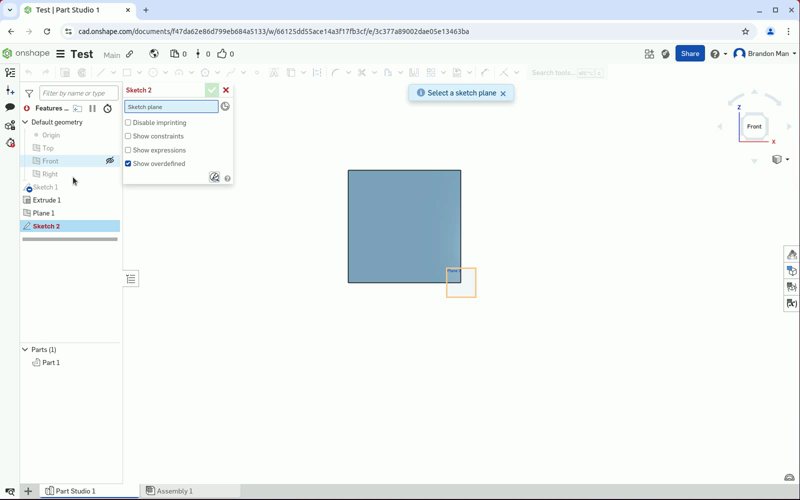
mouse_move(73, 215)
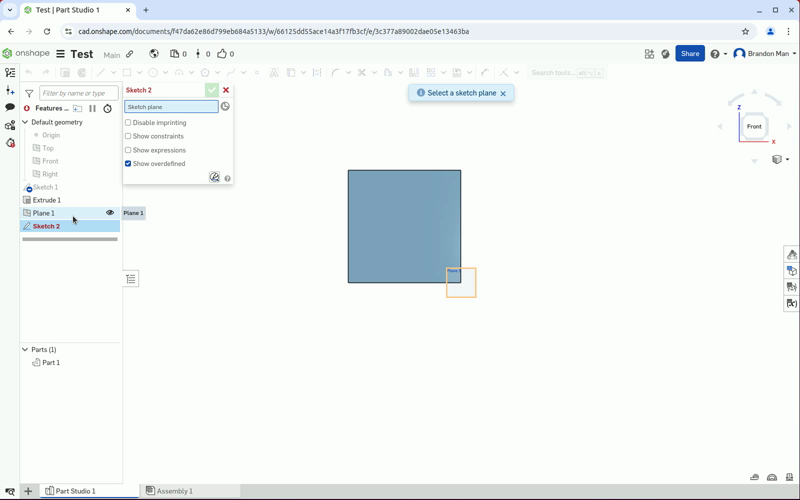
click(73, 215)
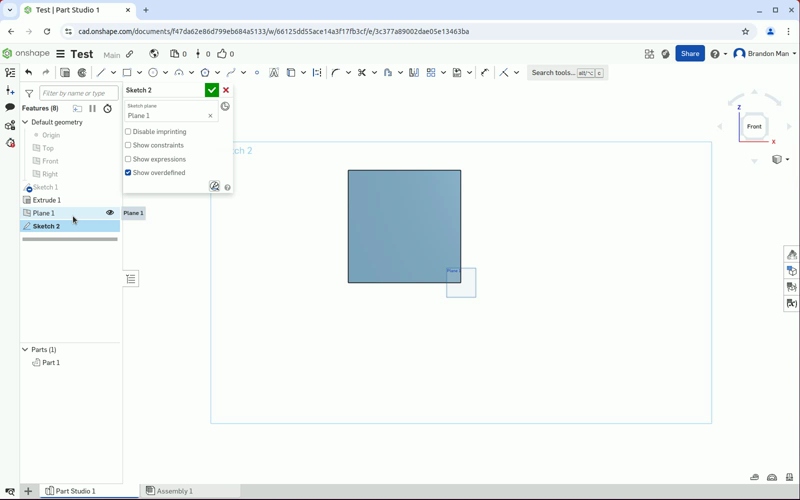
mouse_move(73, 352)
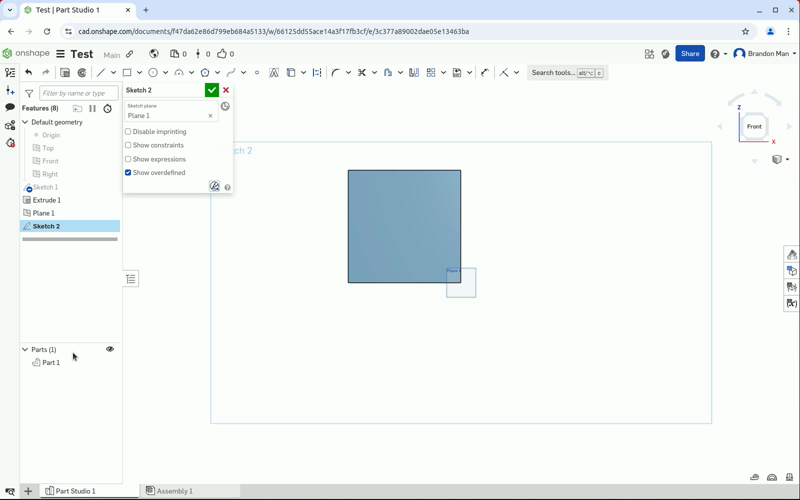
key(y)
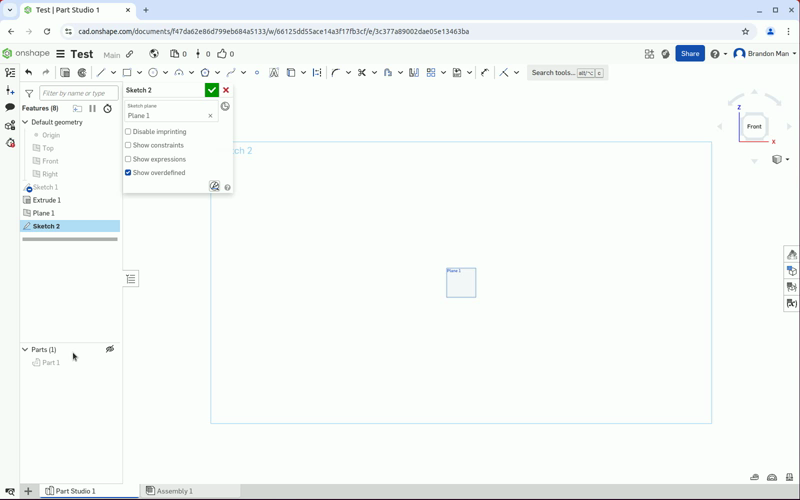
key(l)
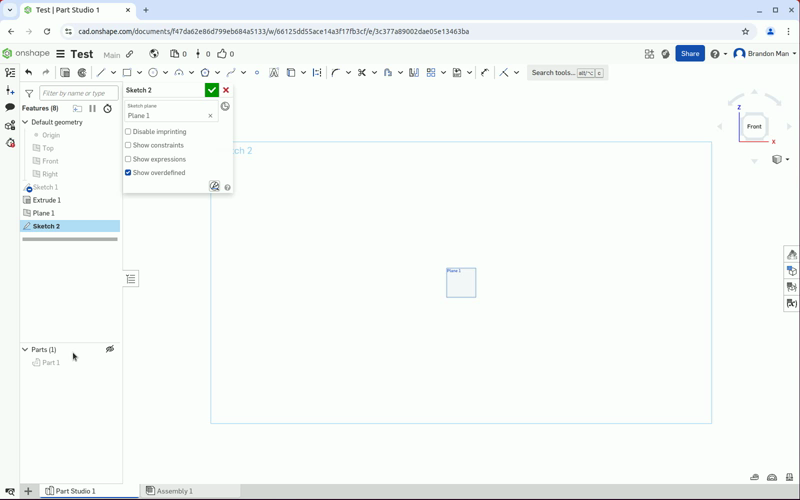
key_down(shift)
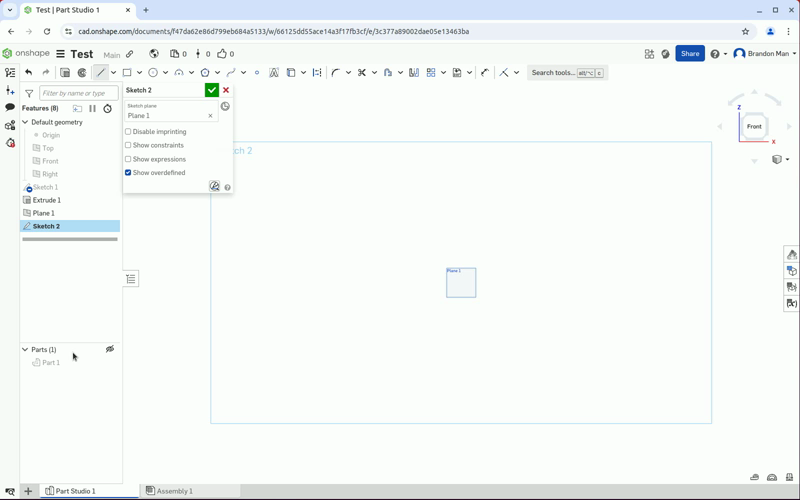
mouse_move(404, 282)
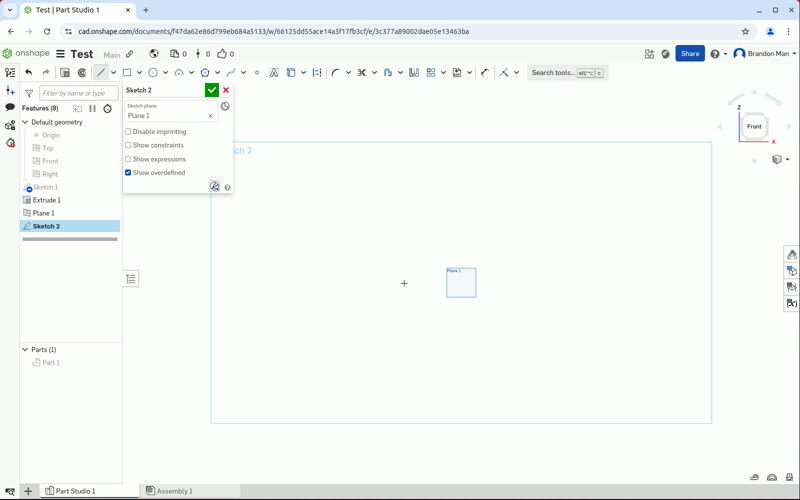
click(404, 282)
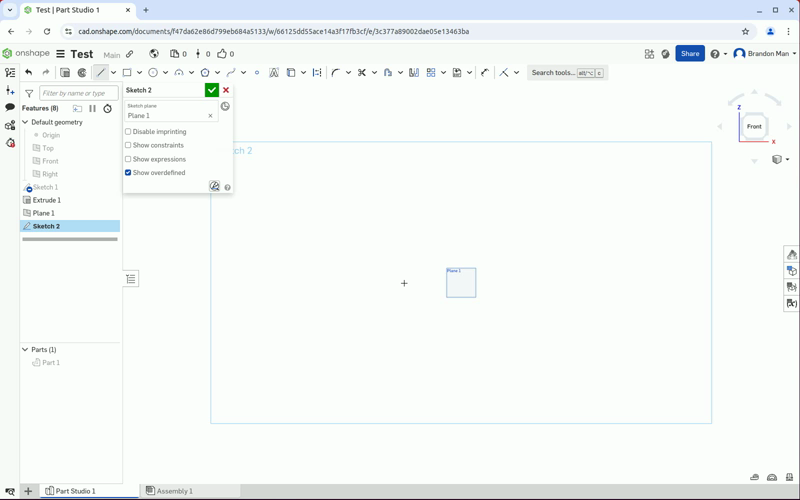
key_up(shift)
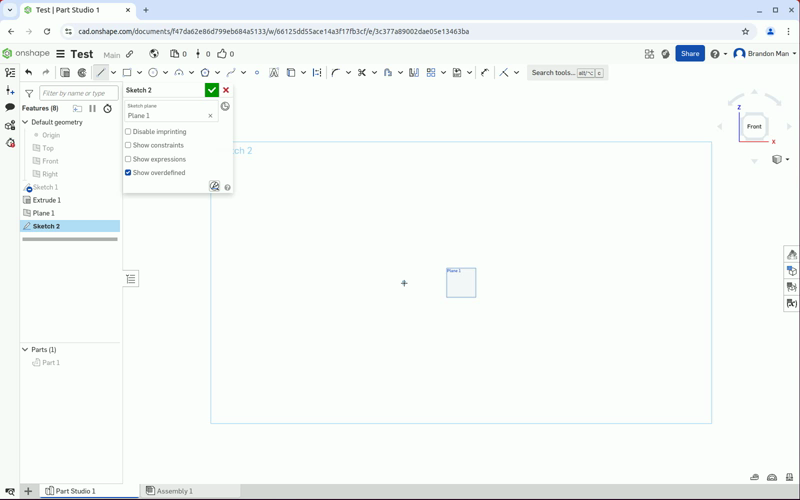
key_down(shift)
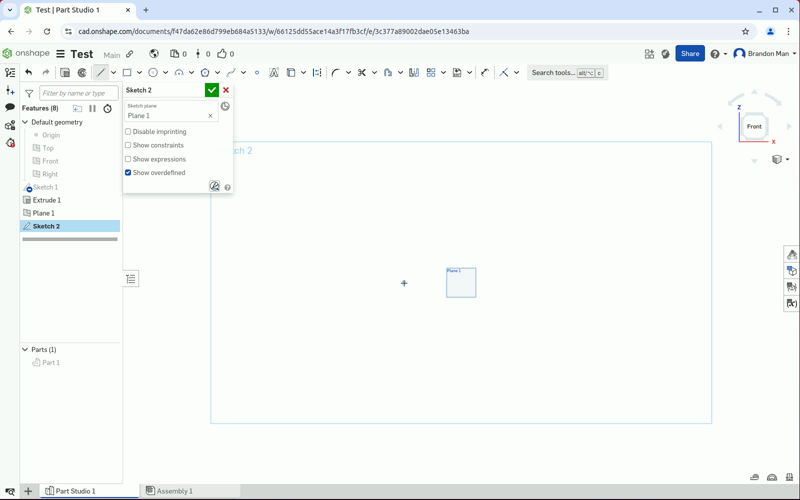
mouse_move(434, 282)
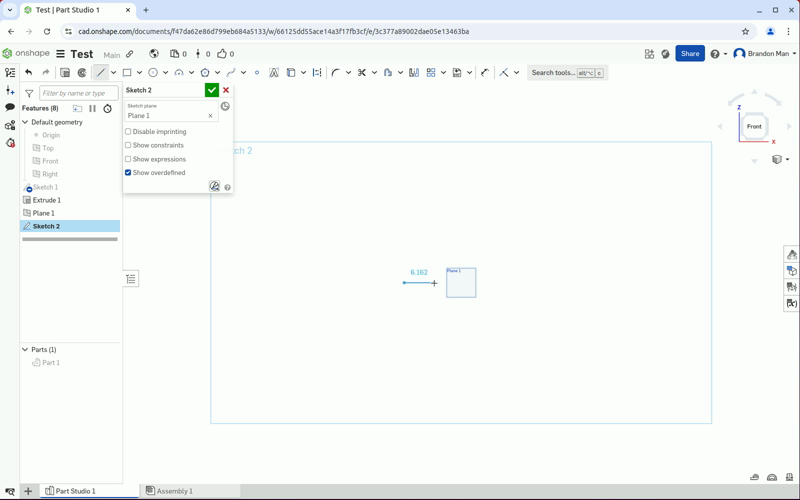
mouse_move(461, 282)
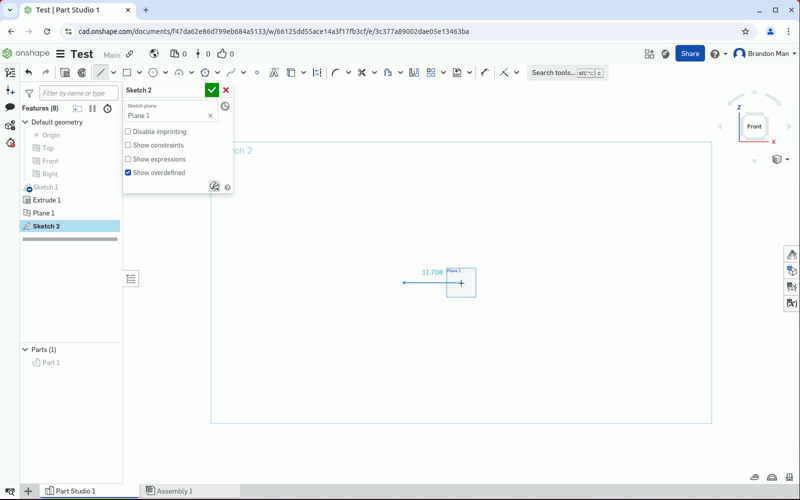
click(461, 282)
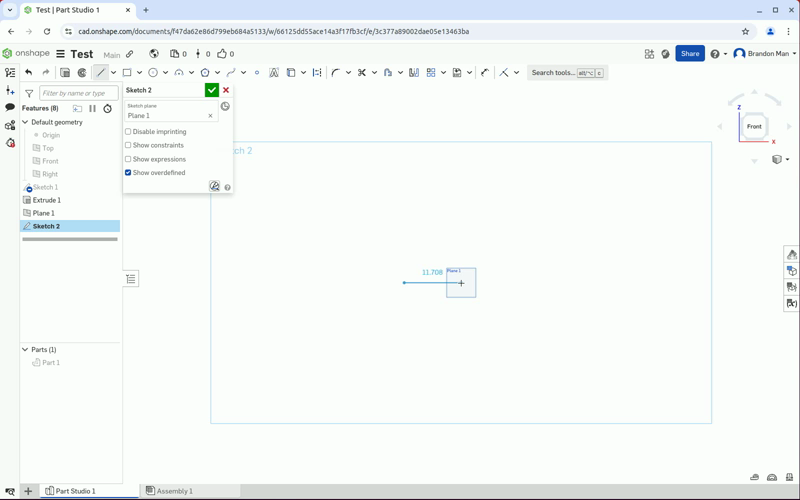
key_up(shift)
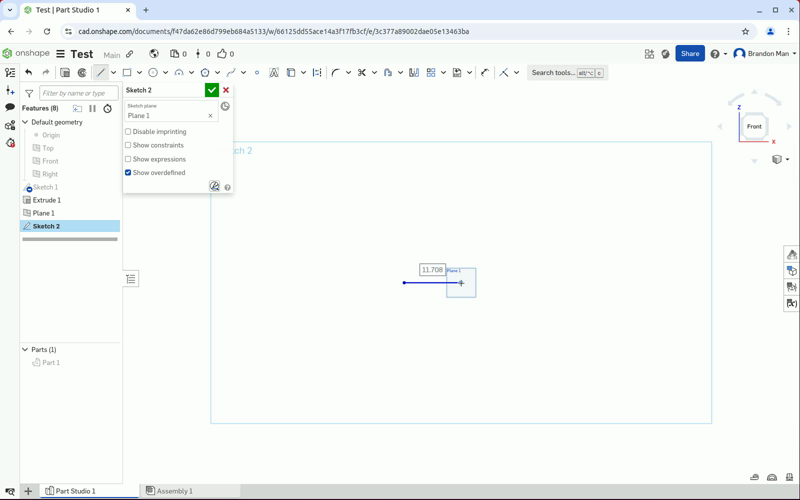
key_down(shift)
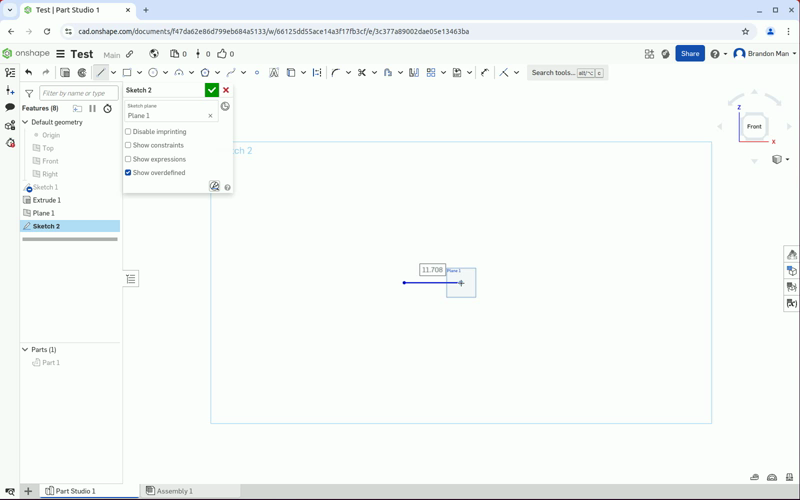
mouse_move(491, 282)
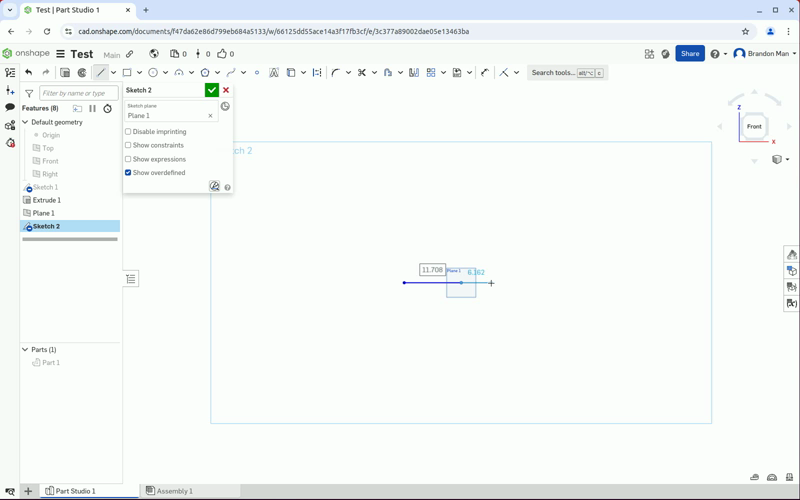
mouse_move(461, 226)
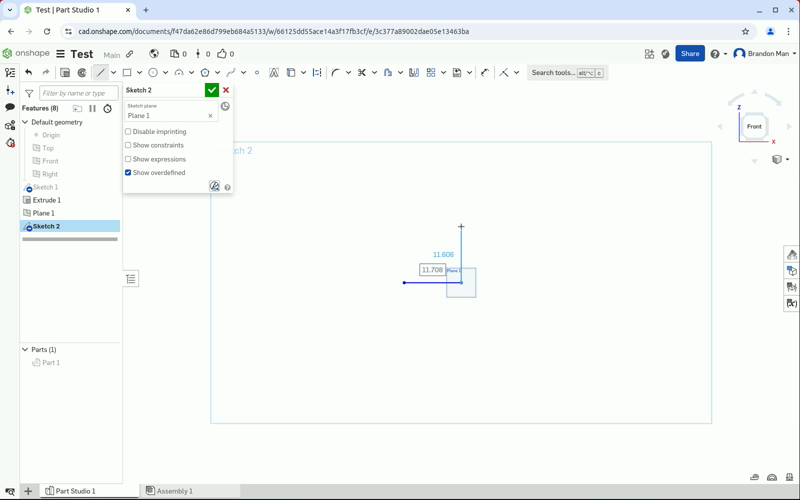
click(461, 226)
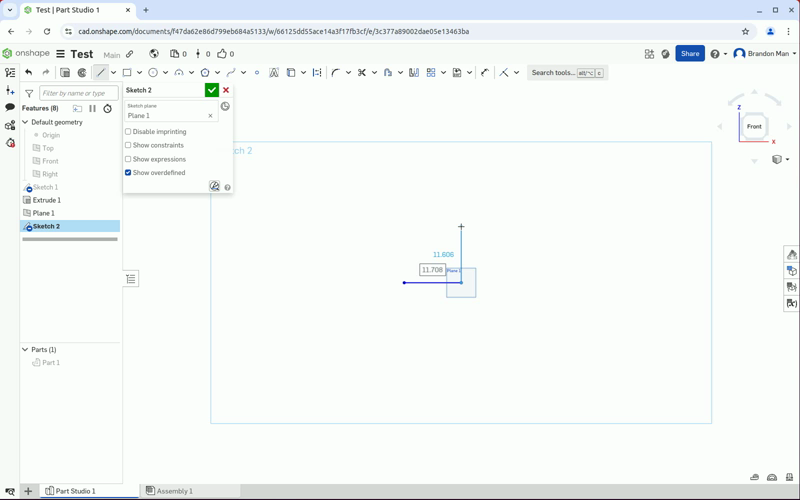
key_up(shift)
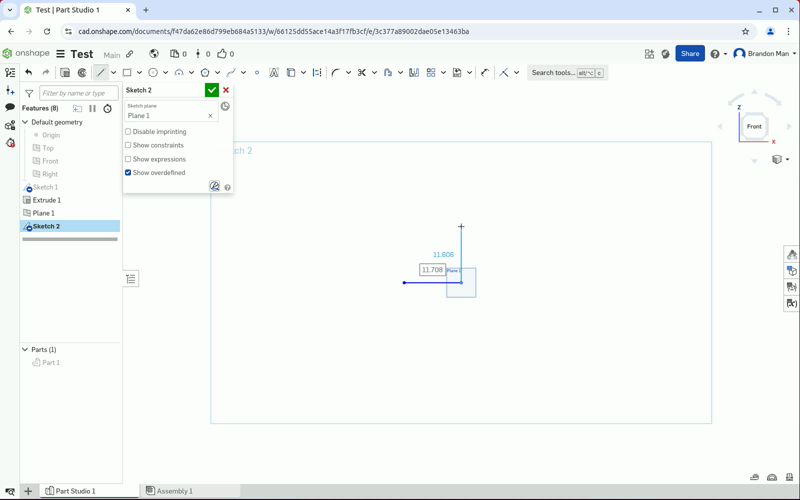
key_down(shift)
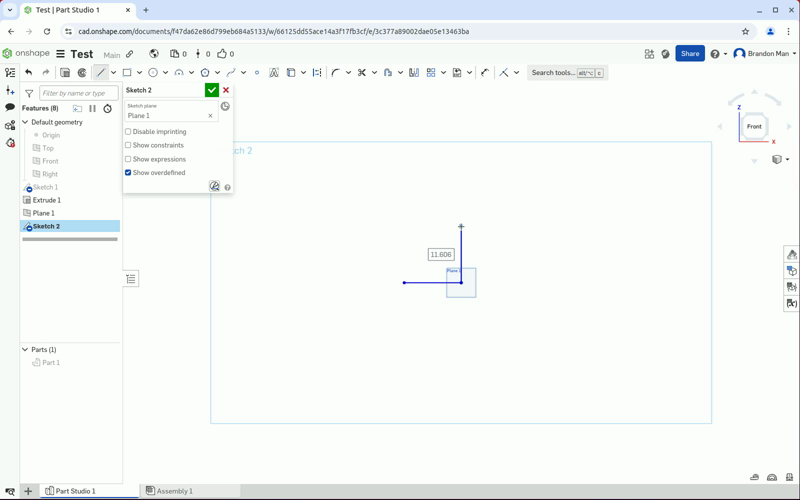
mouse_move(491, 226)
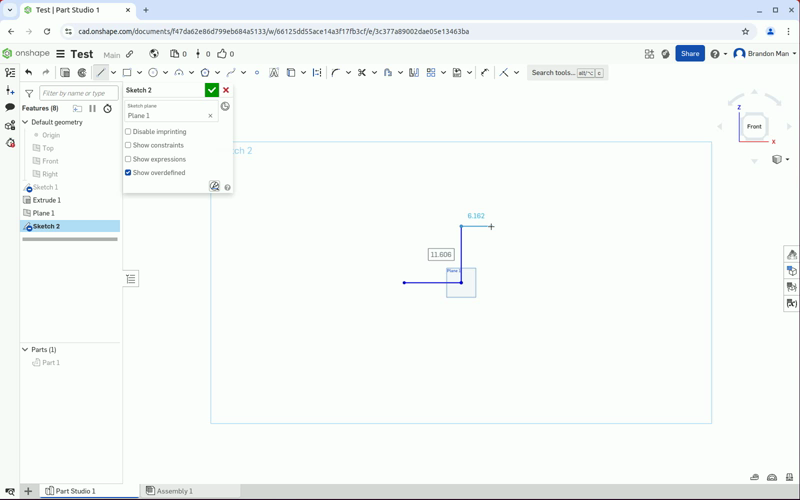
mouse_move(404, 226)
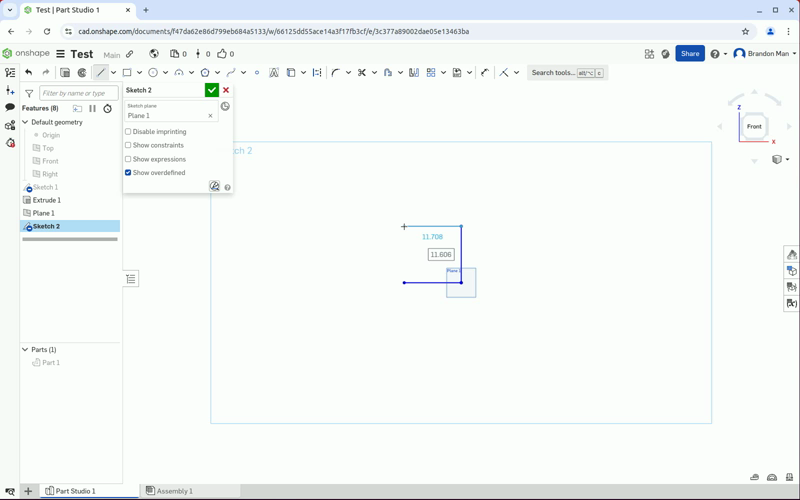
click(404, 226)
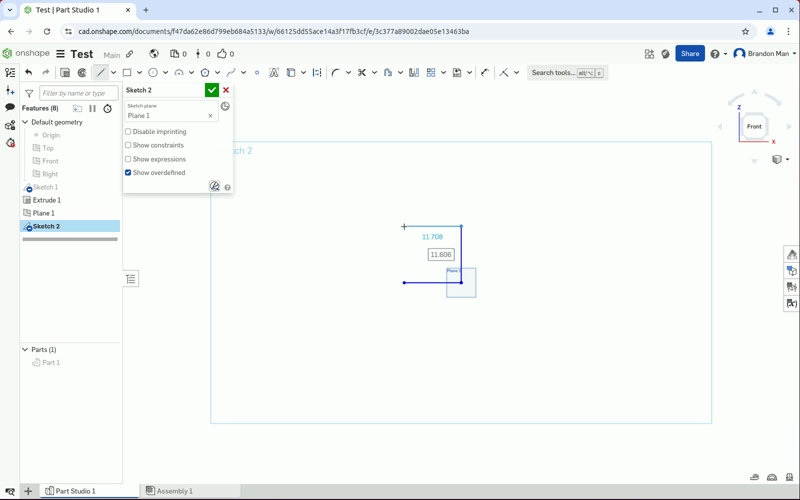
key_up(shift)
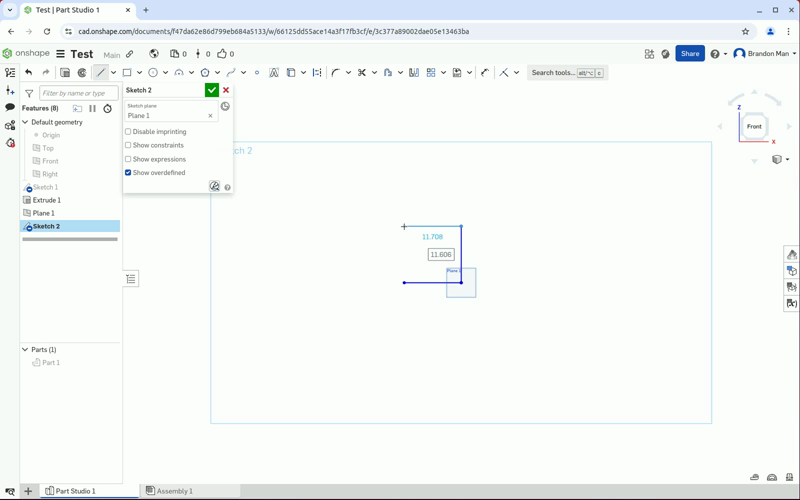
mouse_move(434, 226)
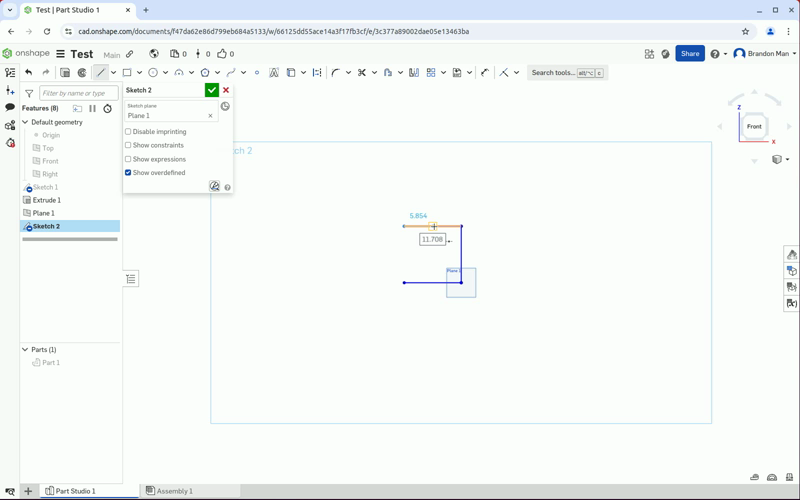
key_down(shift)
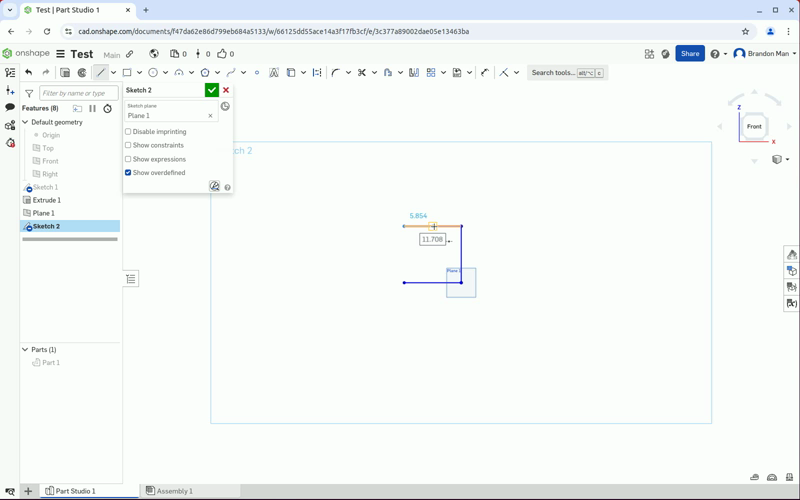
mouse_move(404, 282)
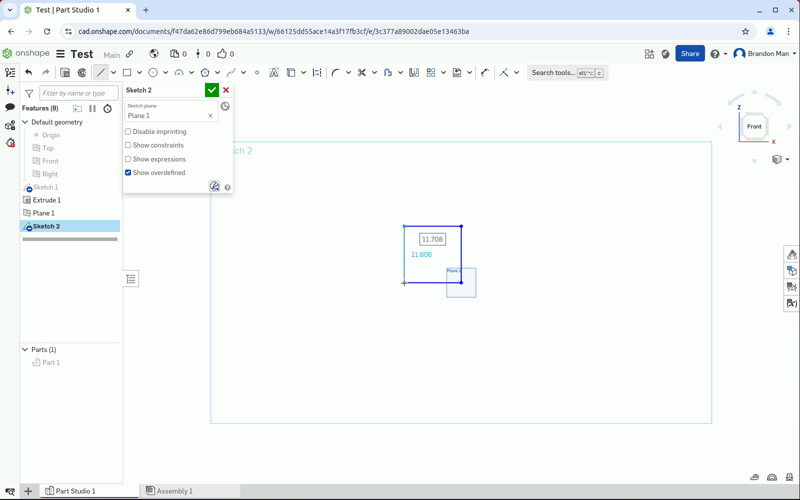
key_up(shift)
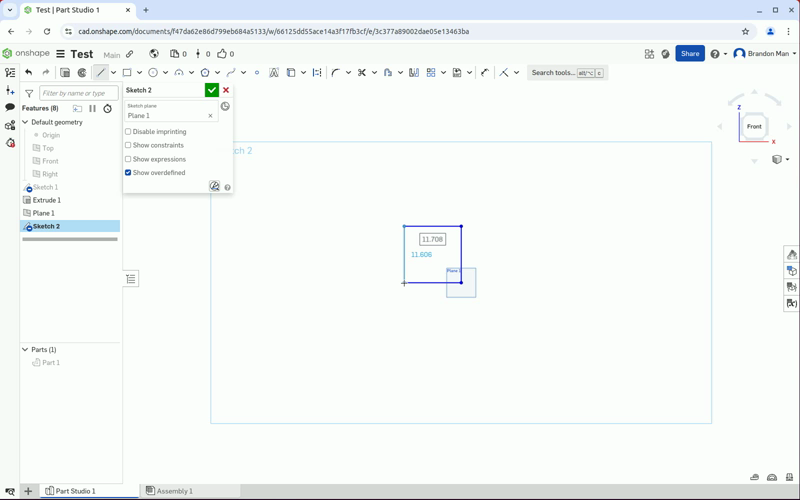
click(404, 282)
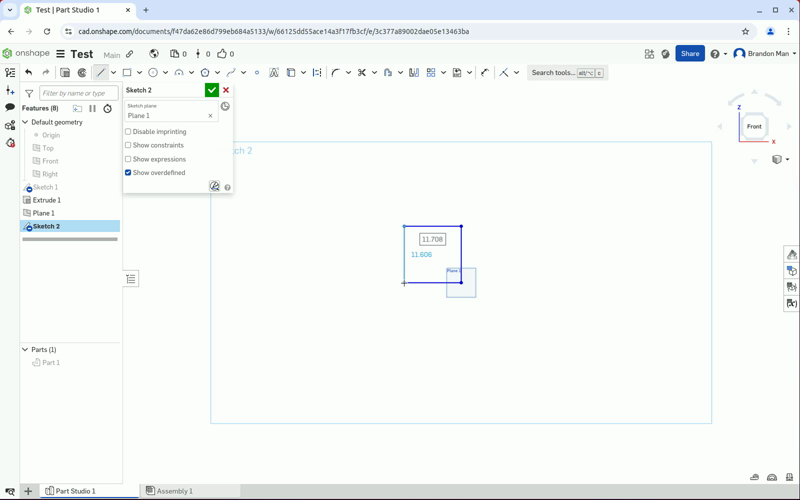
key(esc)
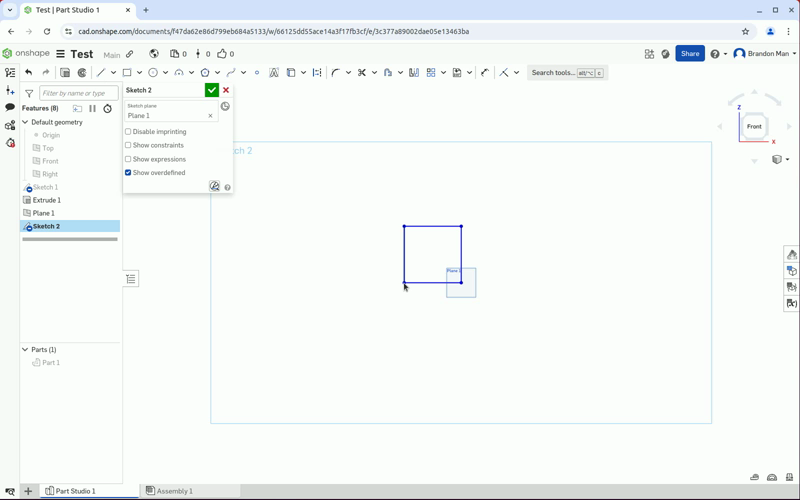
mouse_move(429, 252)
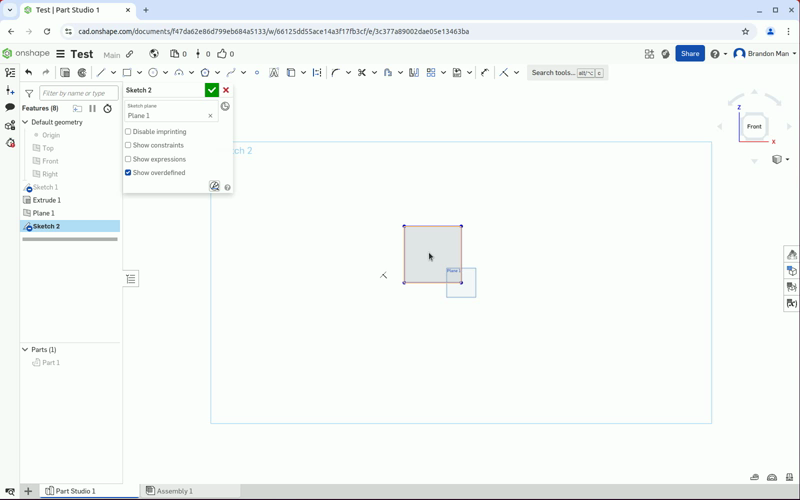
click(429, 252)
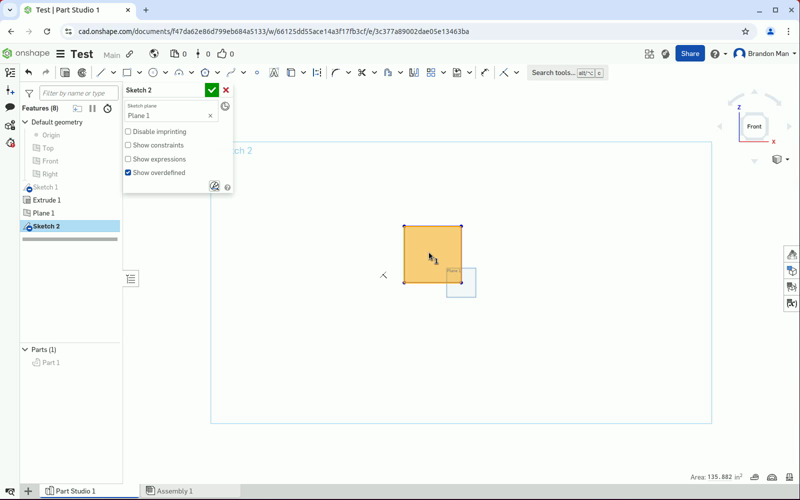
mouse_move(73, 352)
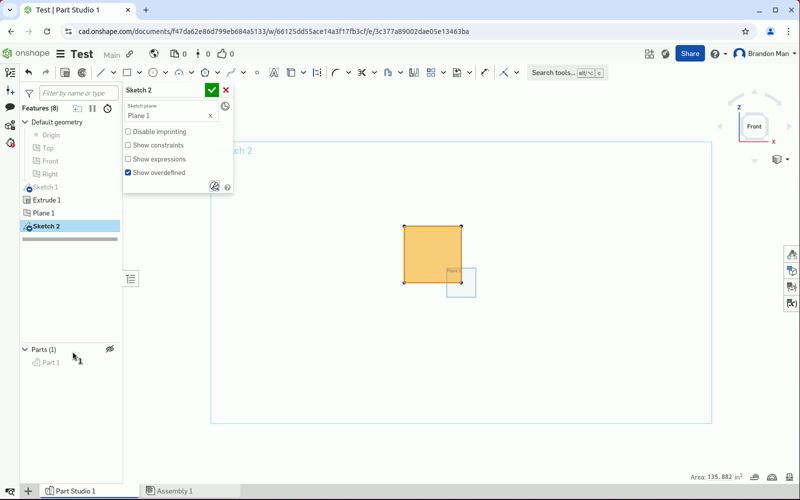
key(shift+y)
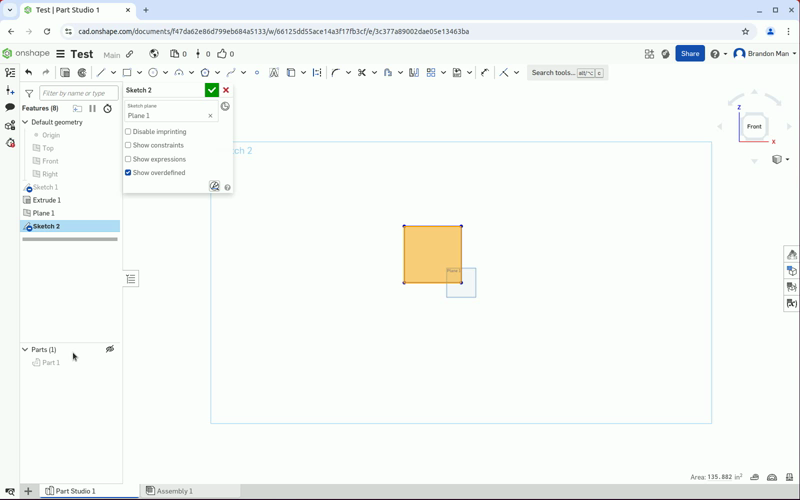
key(shift+e)
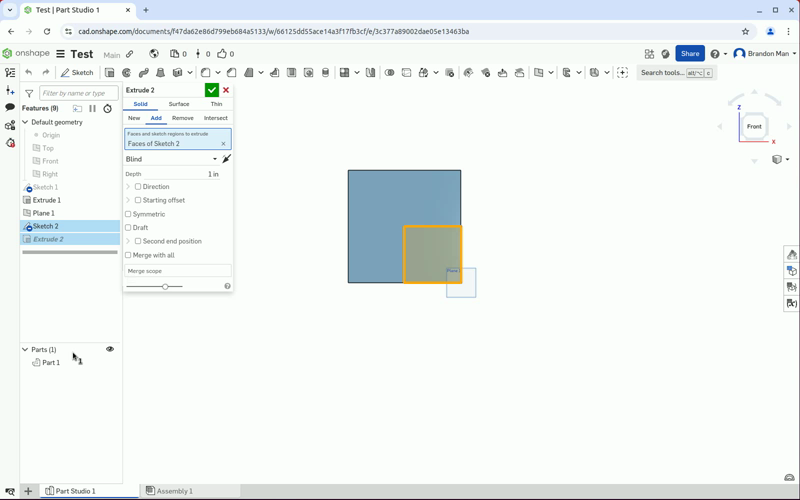
mouse_move(143, 106)
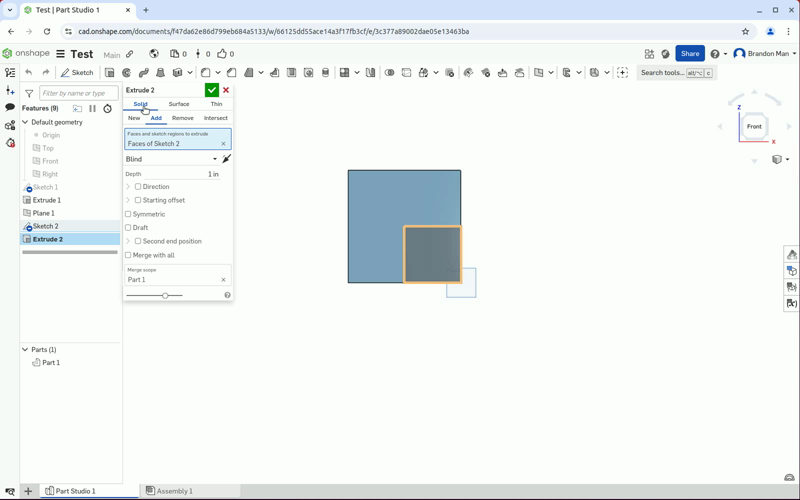
click(143, 106)
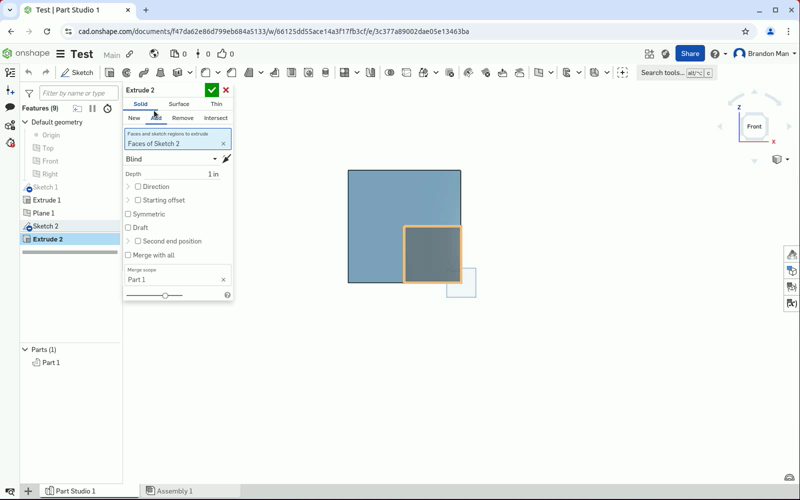
mouse_move(186, 120)
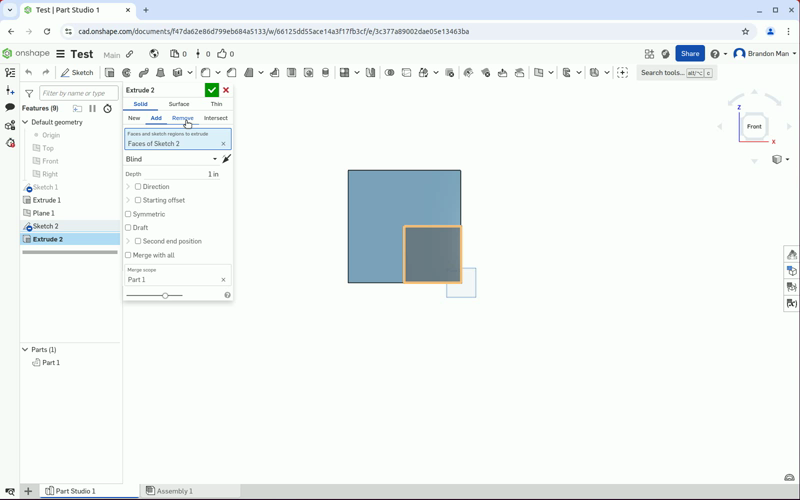
click(186, 120)
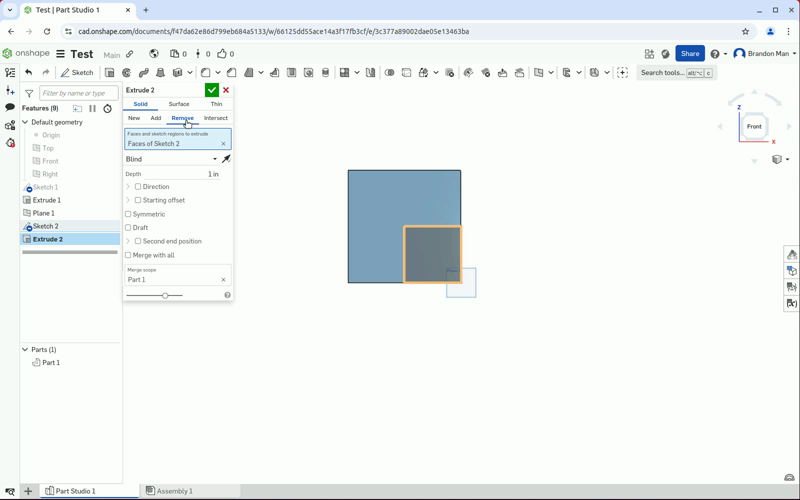
key(tab, 4)
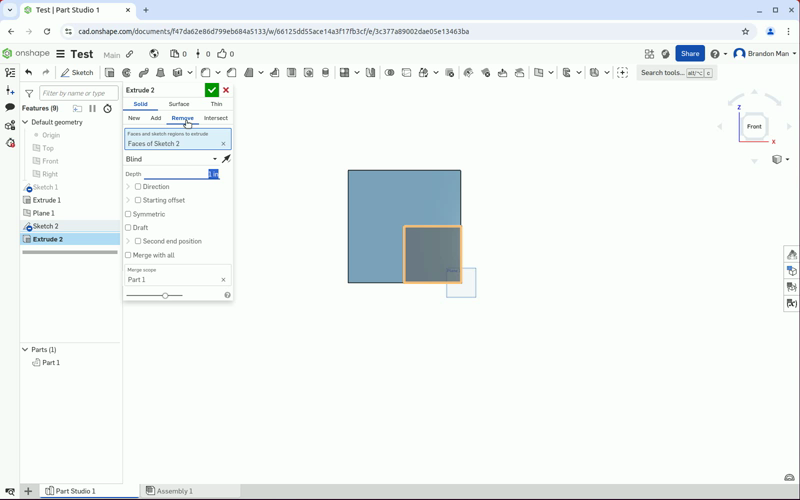
text(11.554)
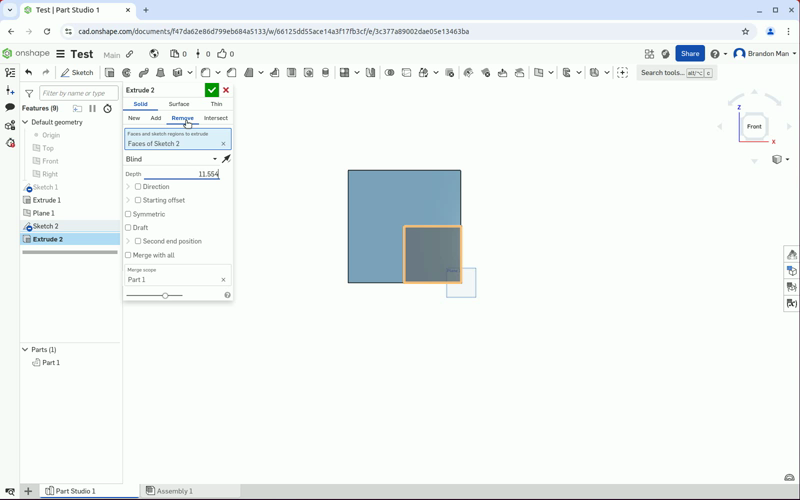
key(tab, 6)
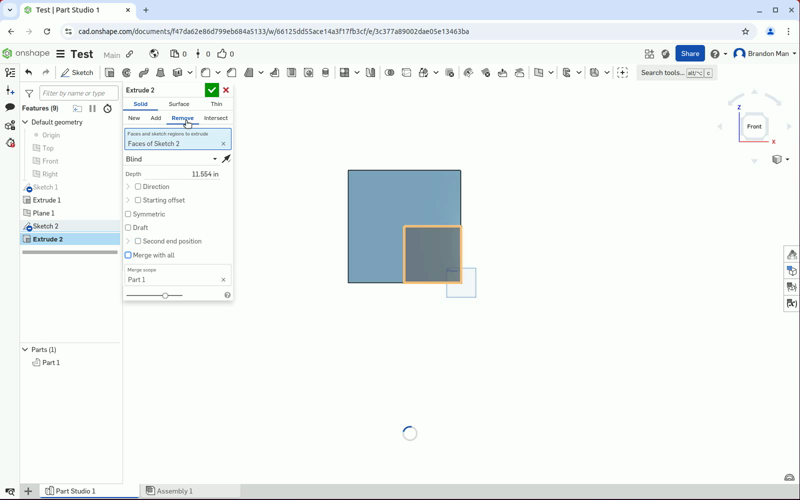
key(space)
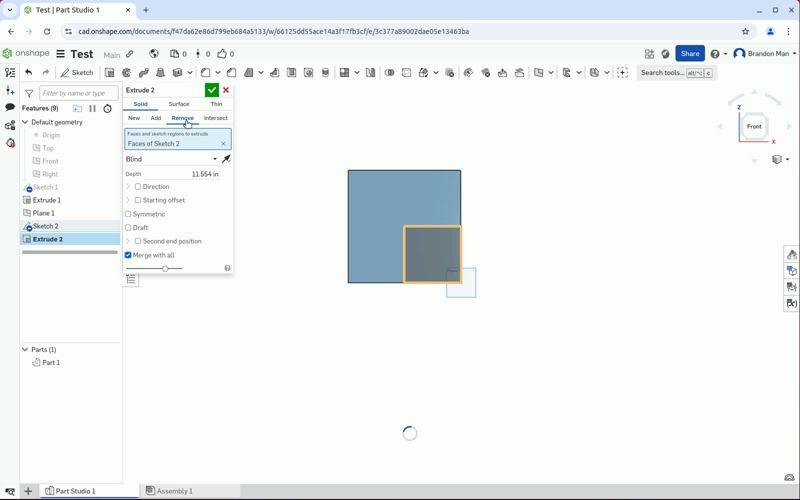
key(enter)
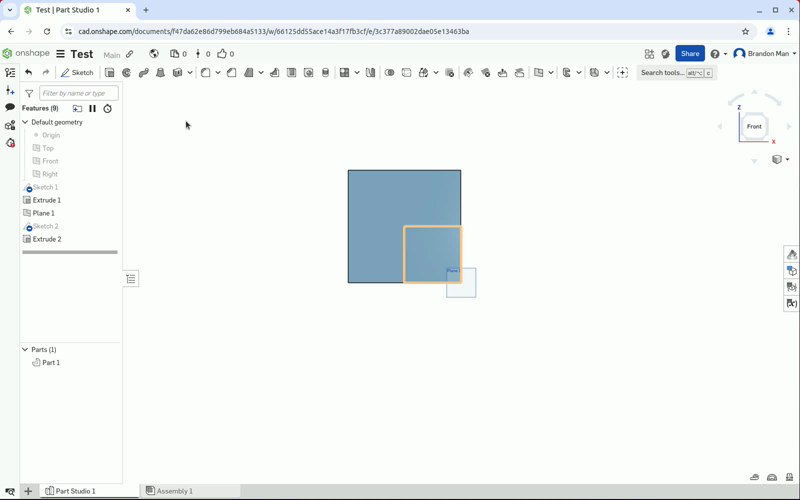
key(shift+h)
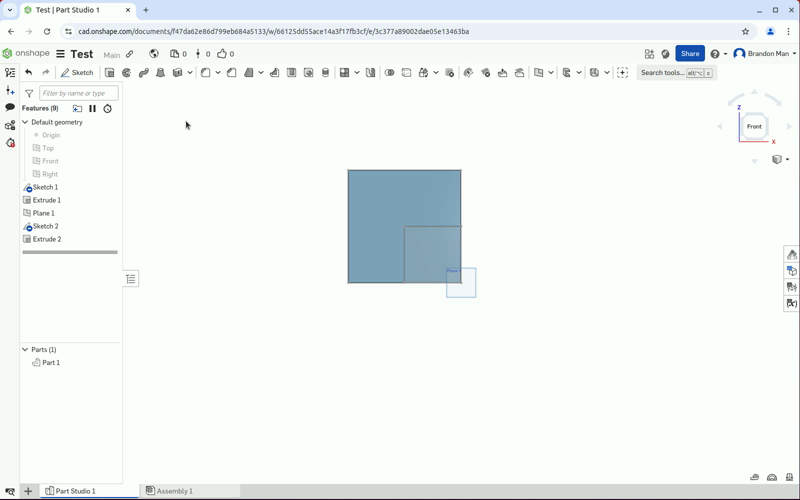
key(shift+h)
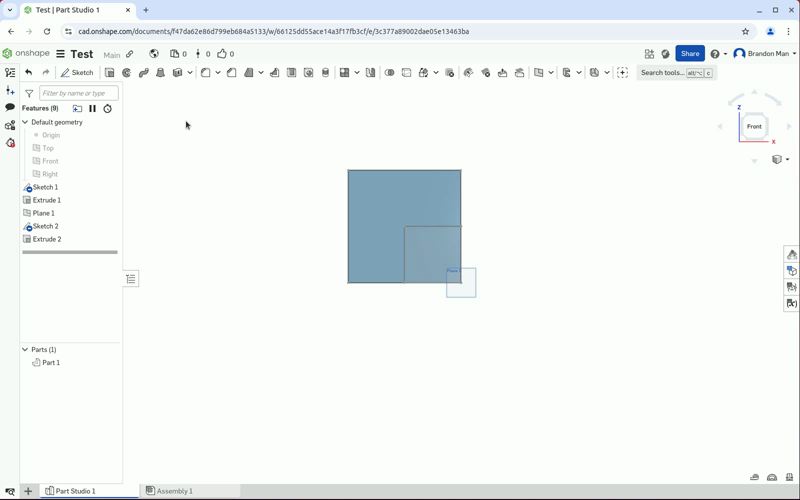
key(shift+7)
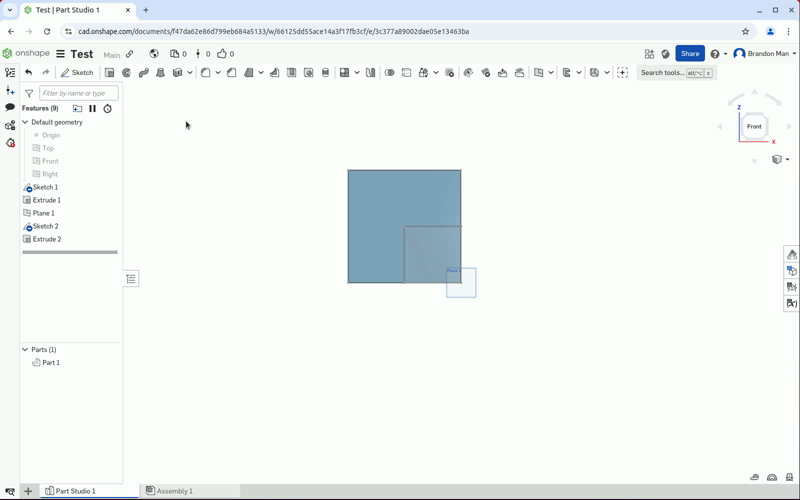
key(left, 2)
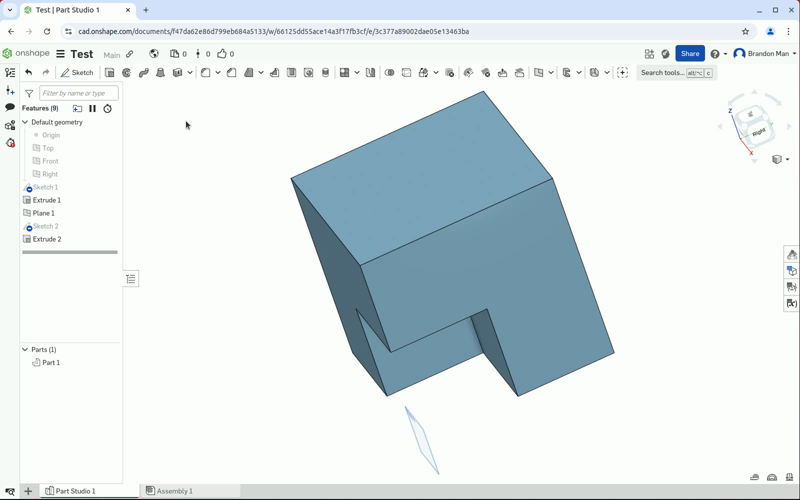
key(down, 2)
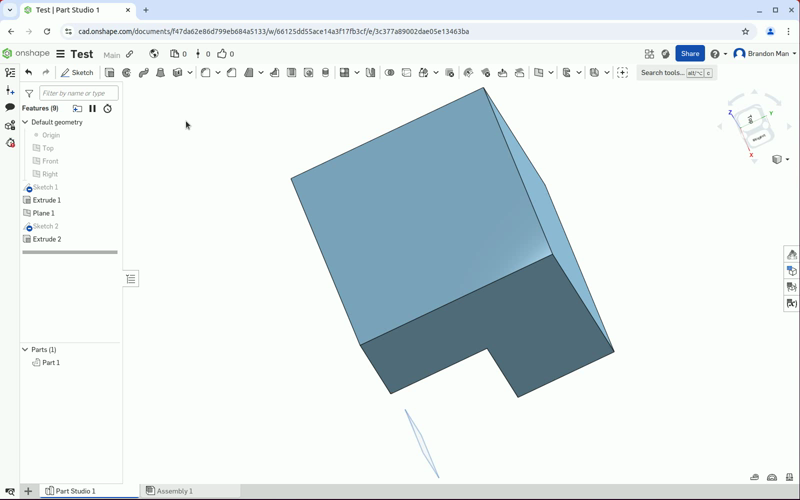
key(up, 2)
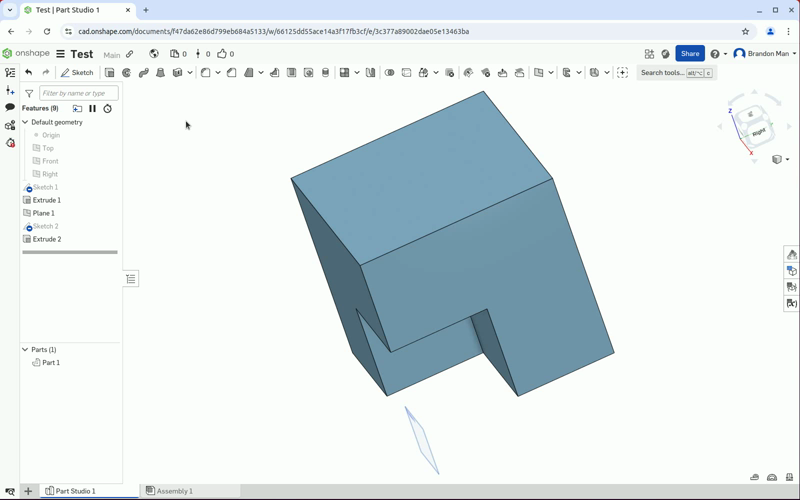
key(right, 2)
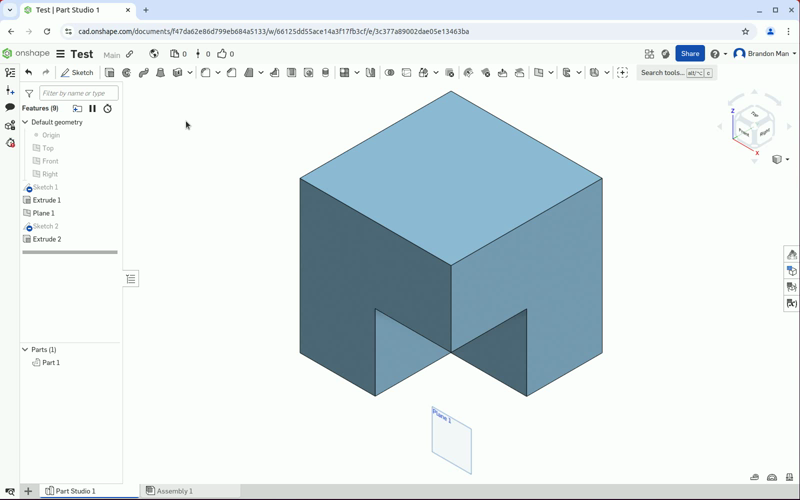
mouse_move(73, 189)
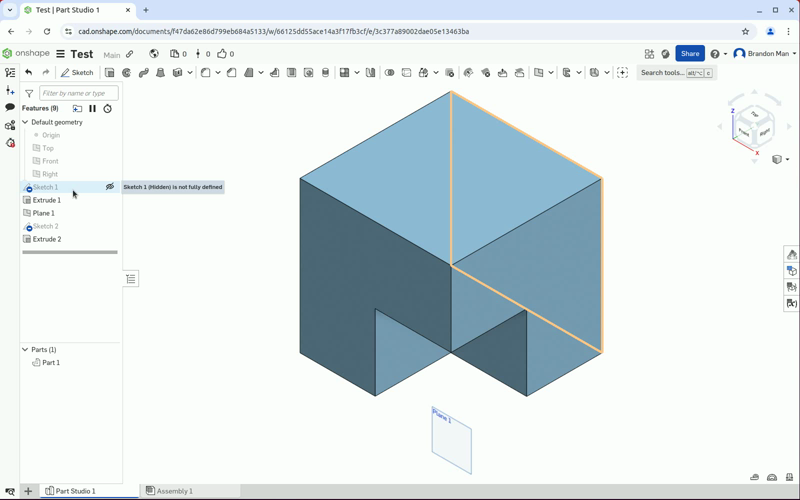
click(73, 189)